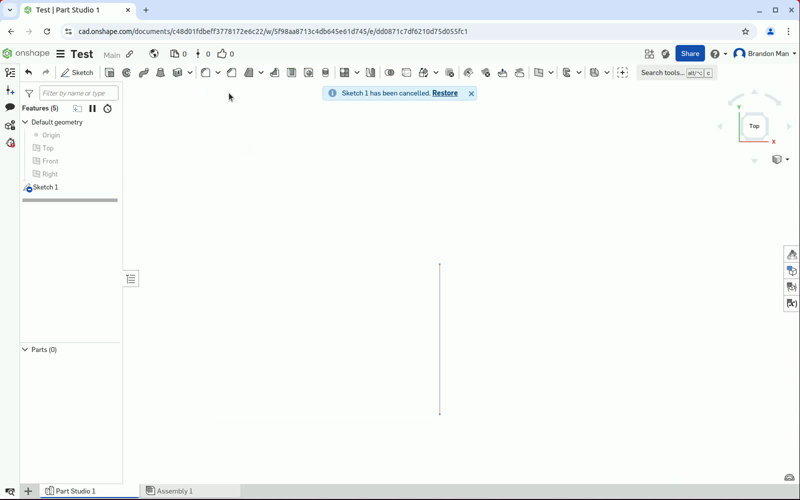
key(shift+h)
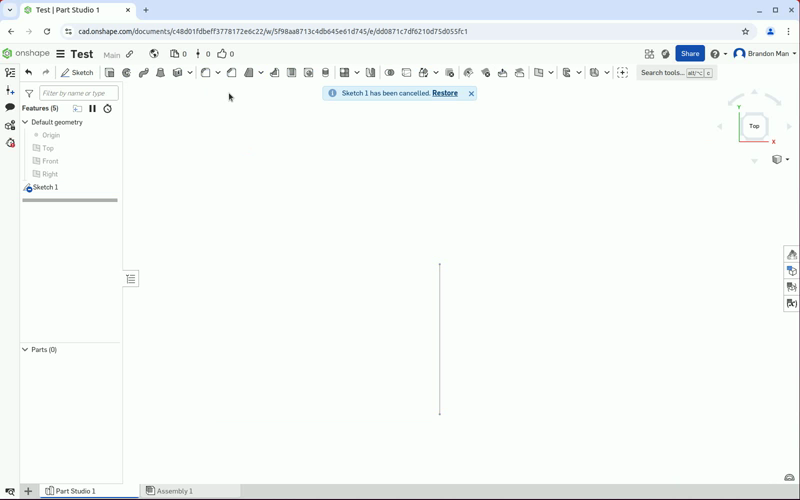
key(shift+s)
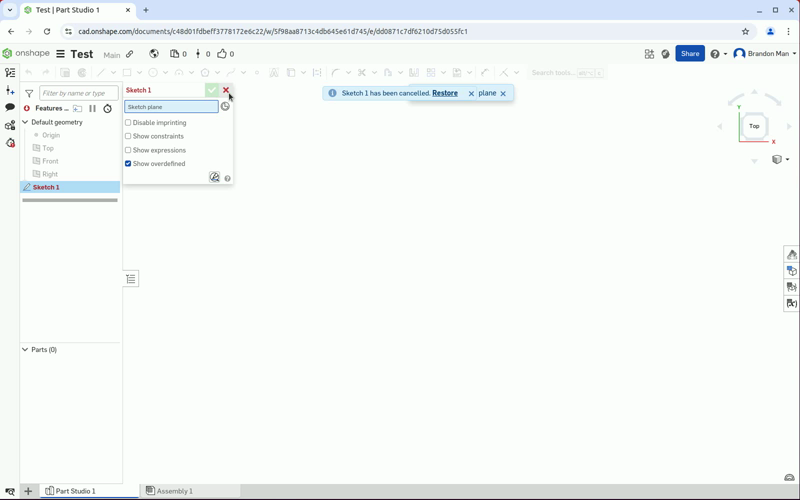
mouse_move(73, 150)
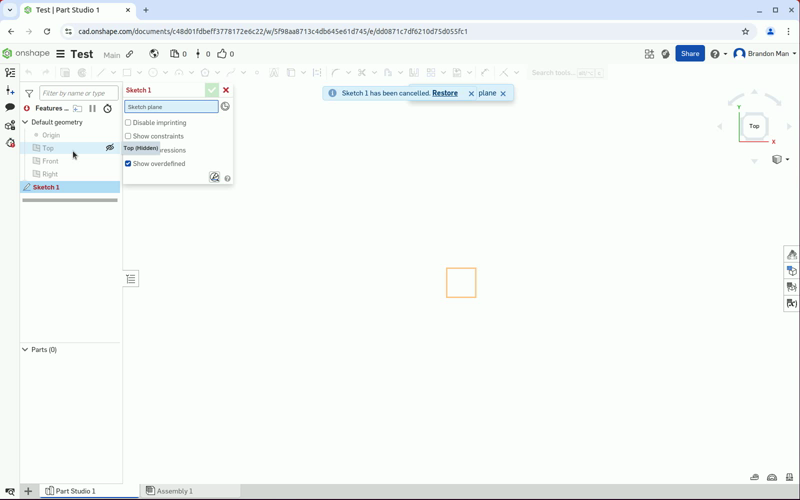
click(73, 150)
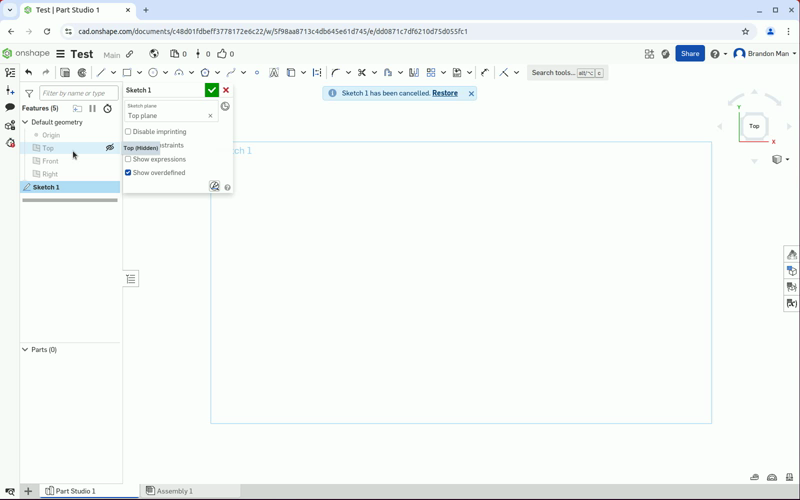
mouse_move(73, 352)
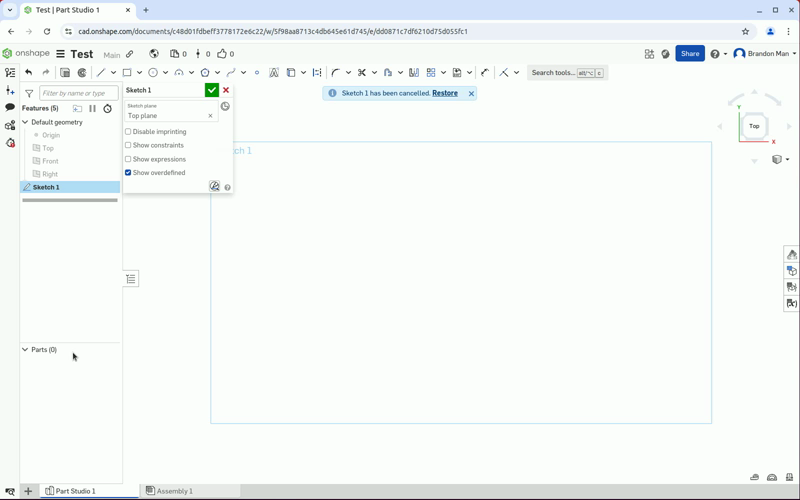
key(y)
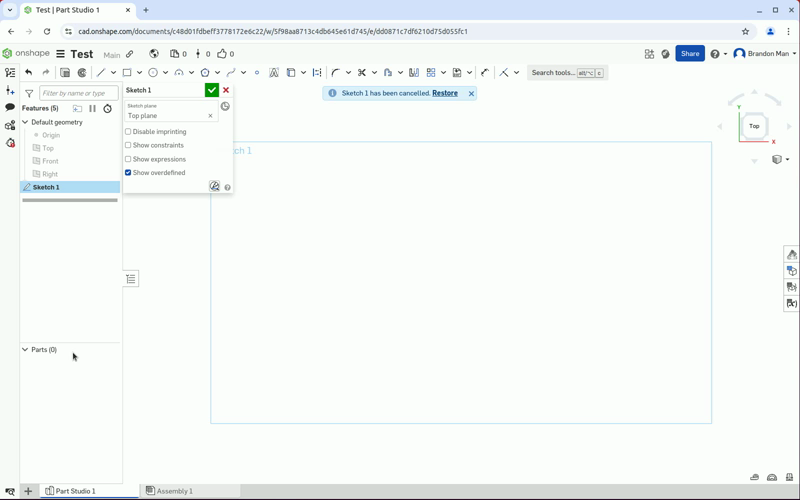
key(l)
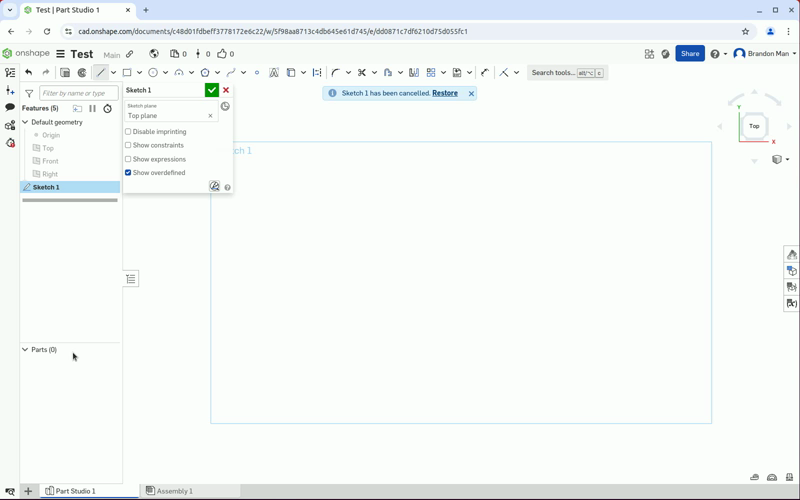
key_down(shift)
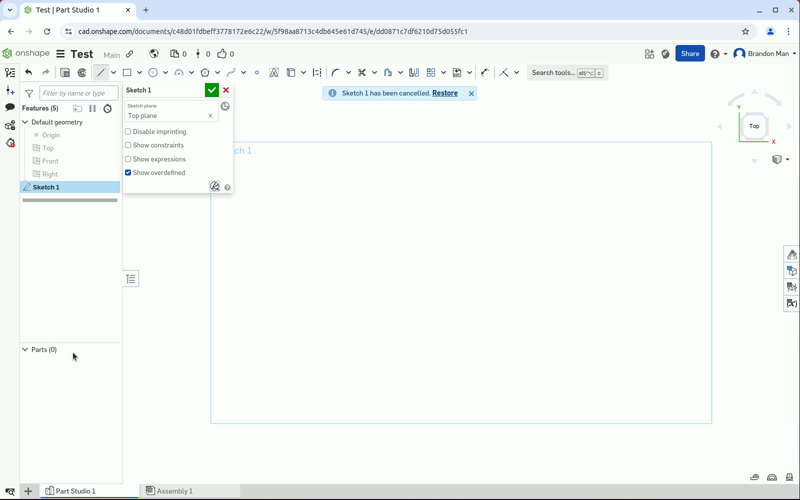
mouse_move(404, 367)
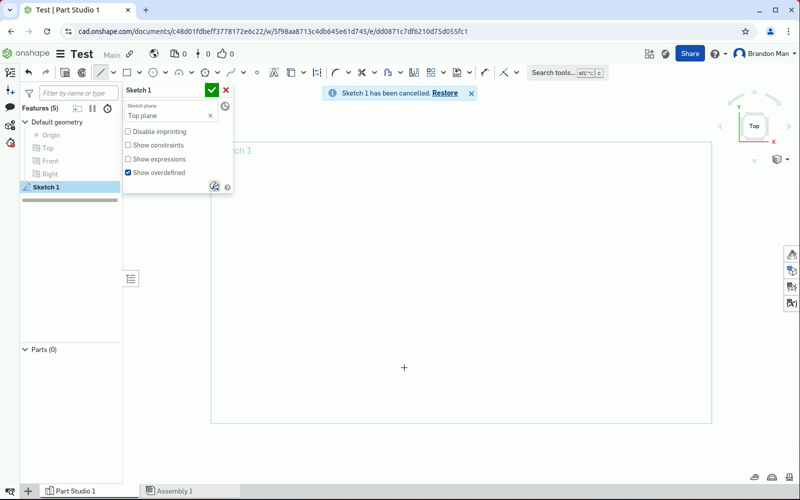
click(404, 367)
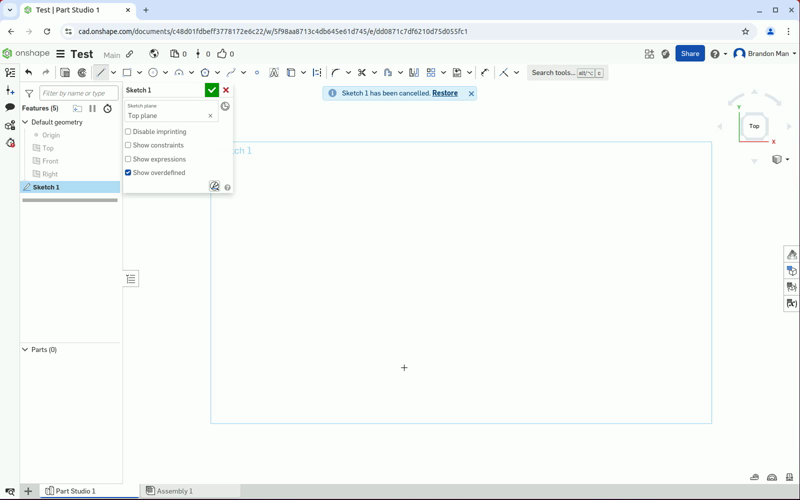
key_up(shift)
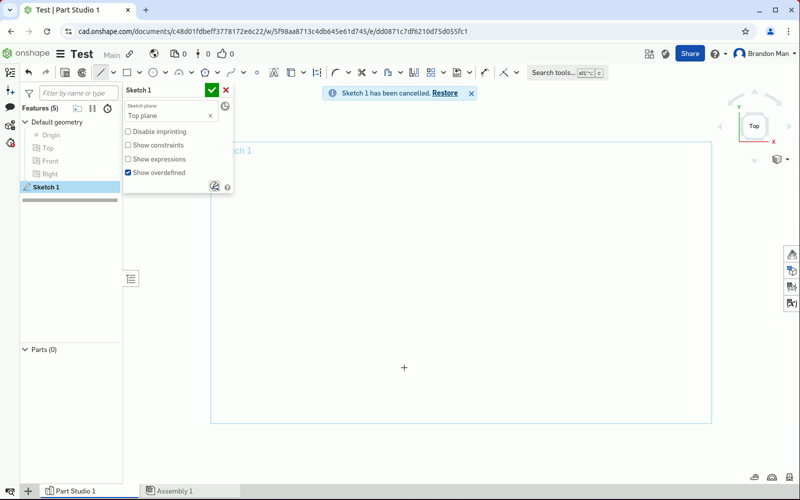
key_down(shift)
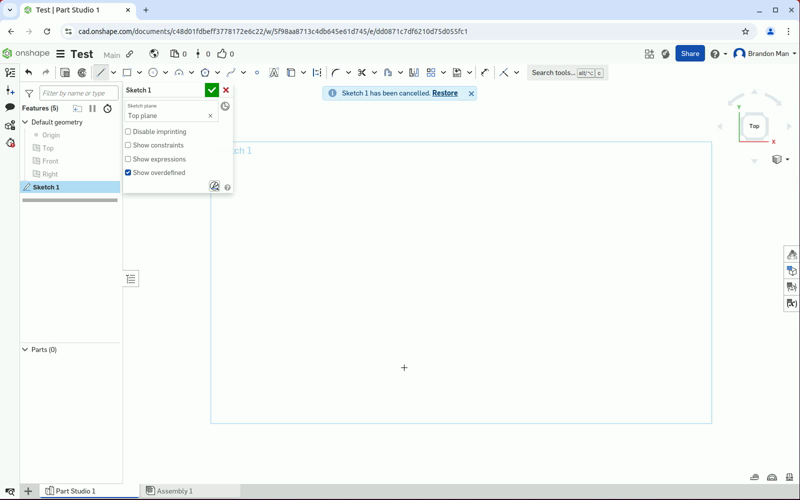
mouse_move(434, 367)
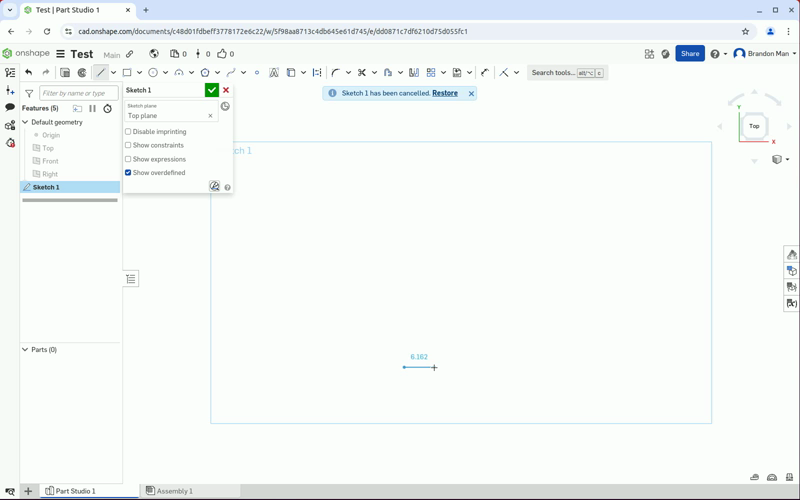
mouse_move(404, 339)
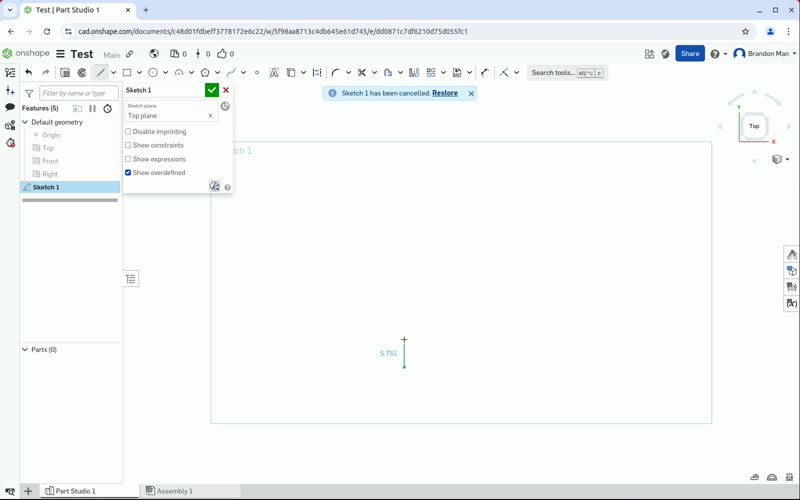
click(404, 339)
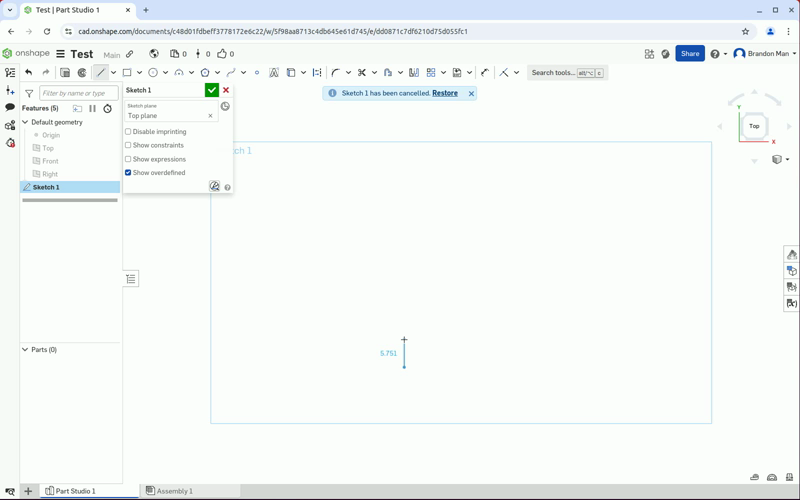
key_up(shift)
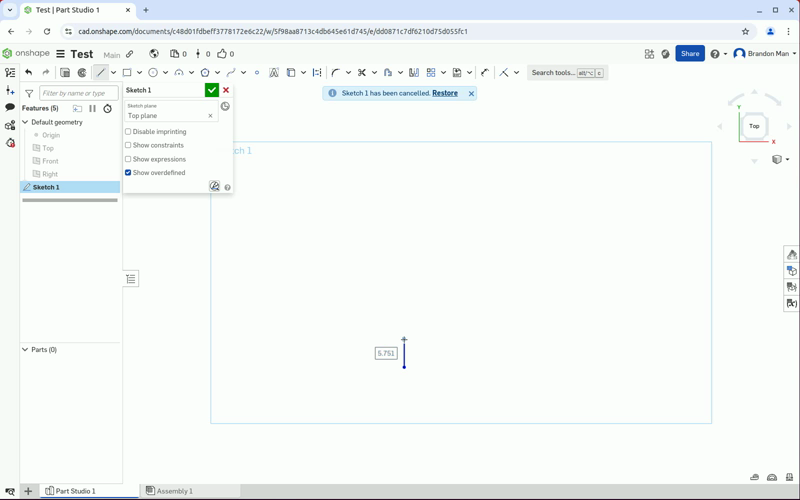
key_down(shift)
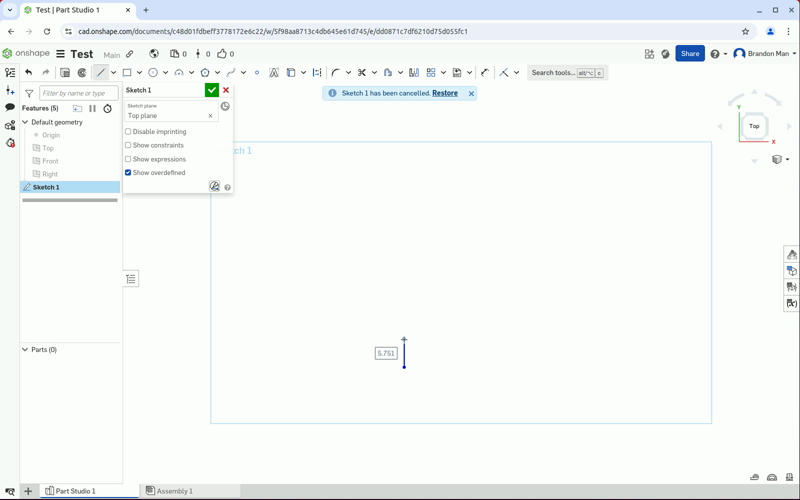
mouse_move(404, 227)
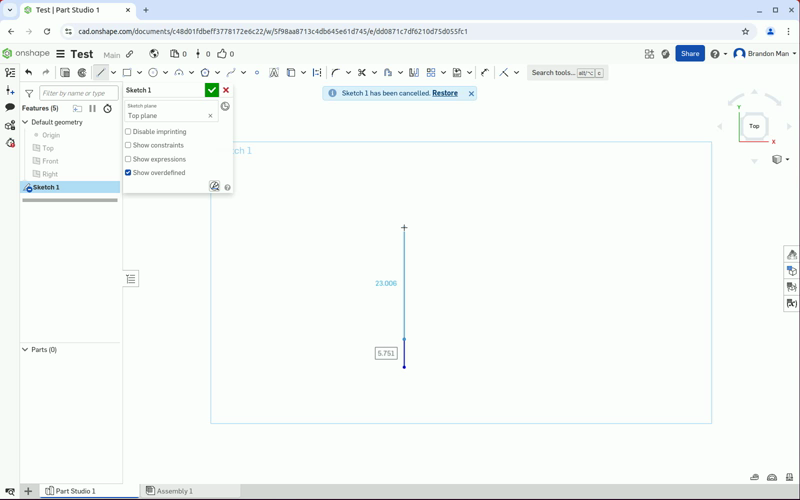
click(404, 227)
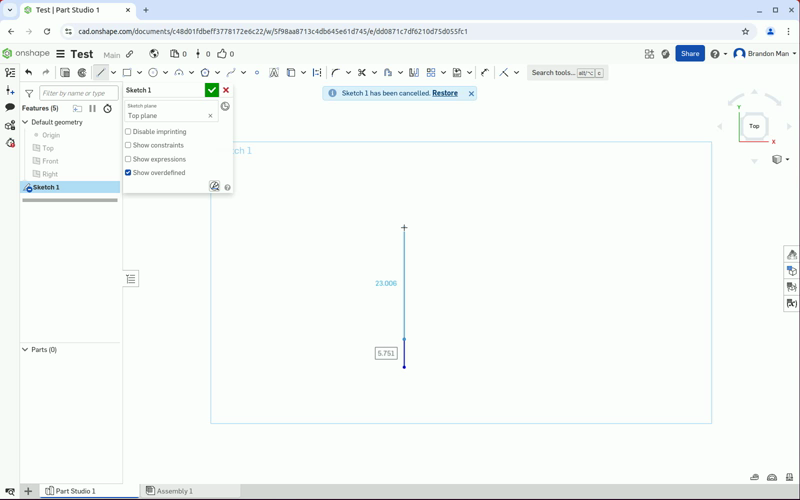
key_up(shift)
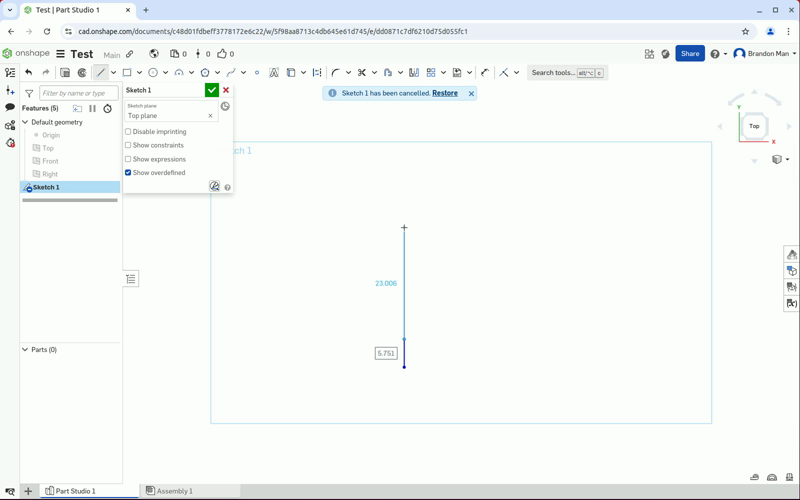
key_down(shift)
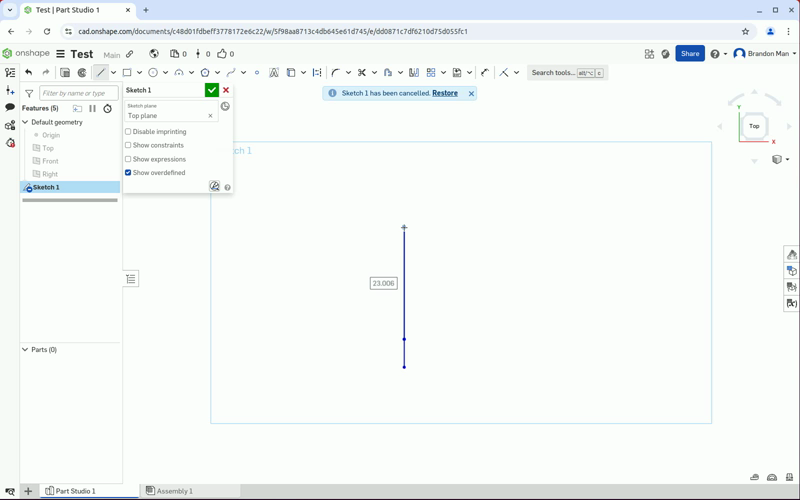
mouse_move(434, 227)
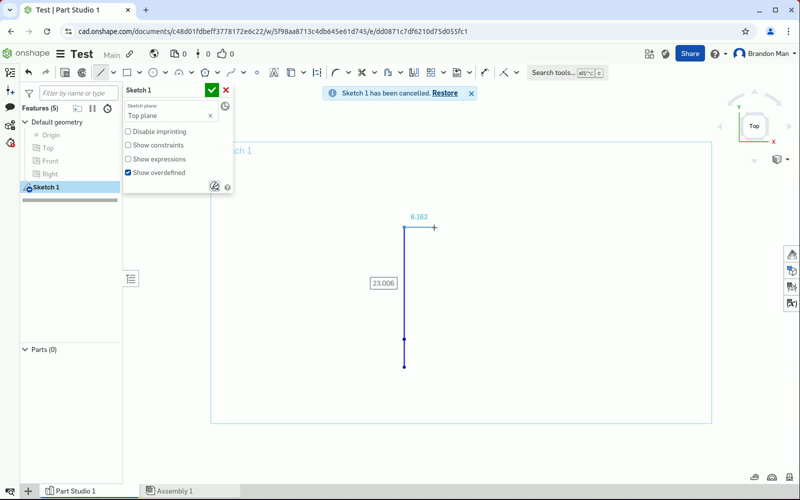
mouse_move(404, 198)
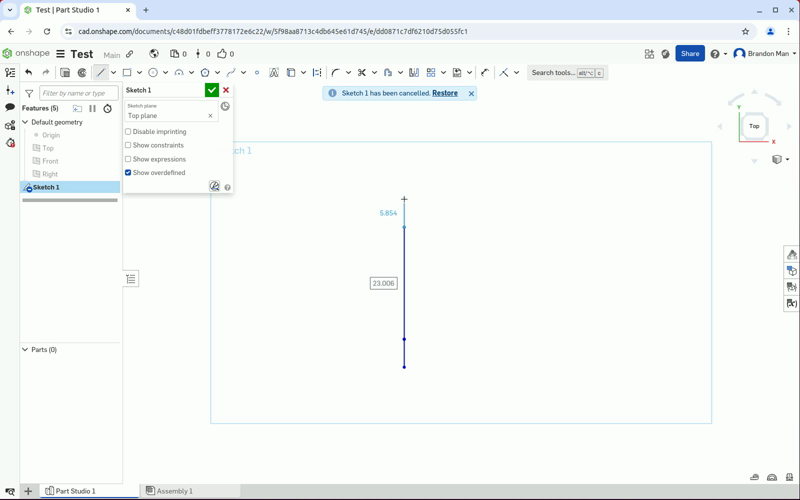
click(404, 198)
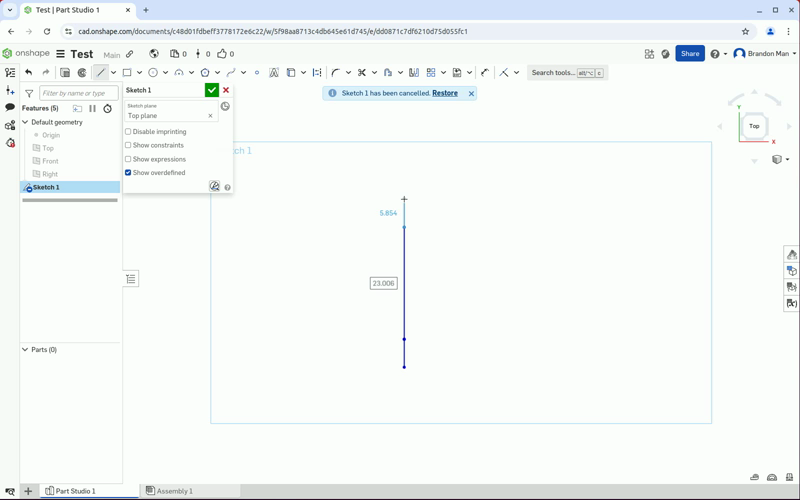
key_up(shift)
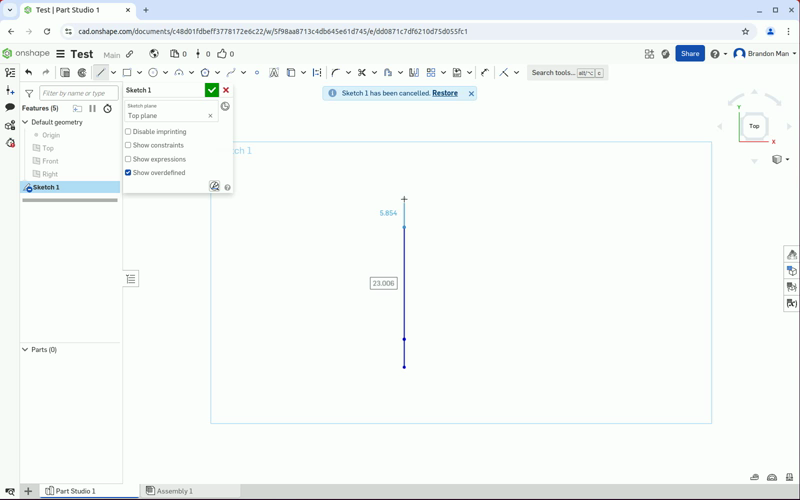
key(esc)
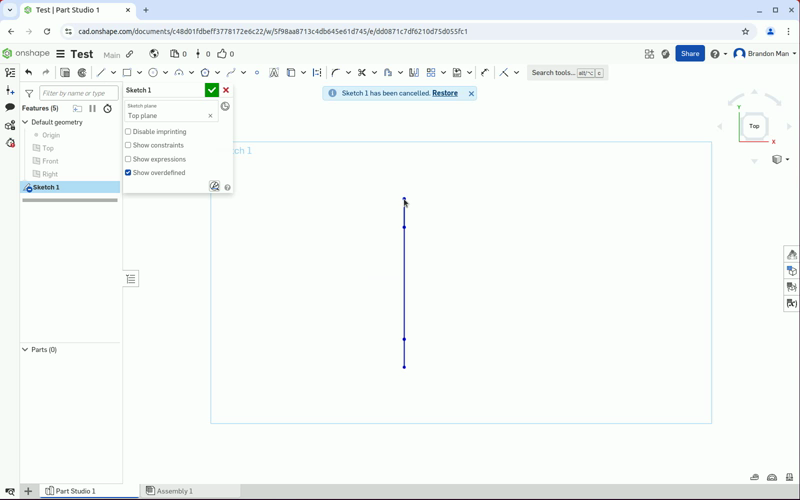
key(a)
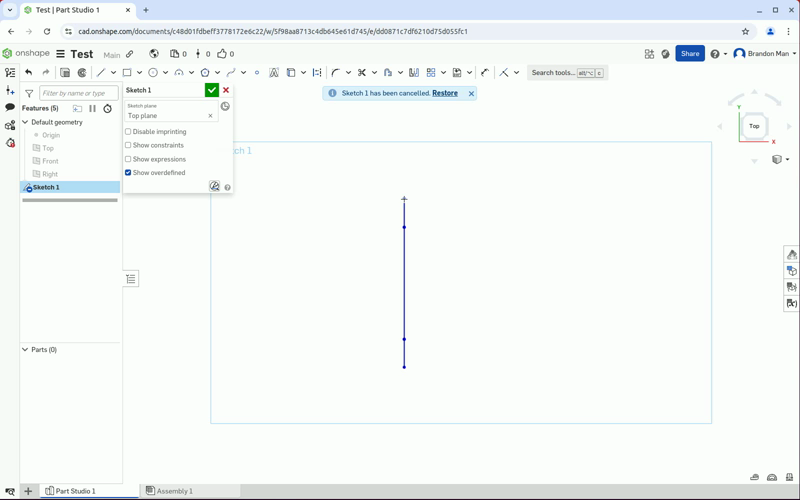
mouse_move(404, 198)
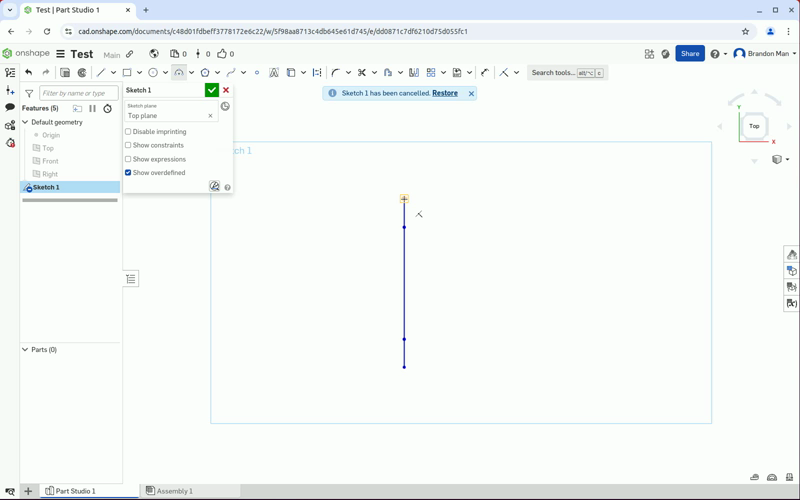
click(404, 198)
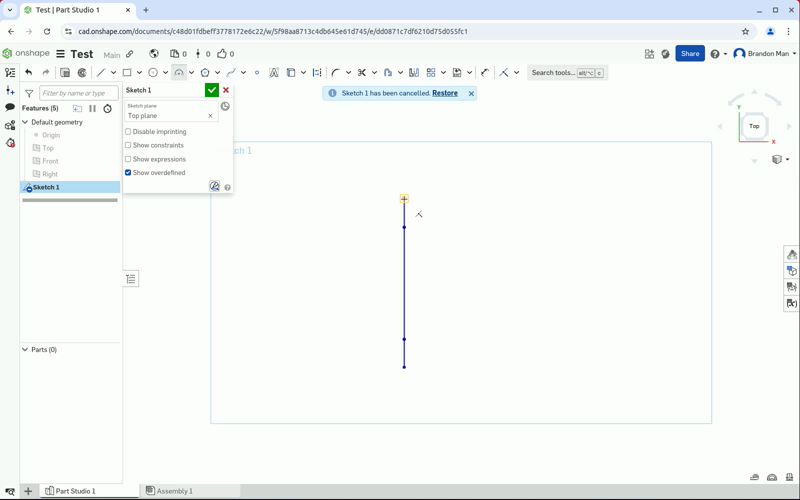
mouse_move(404, 367)
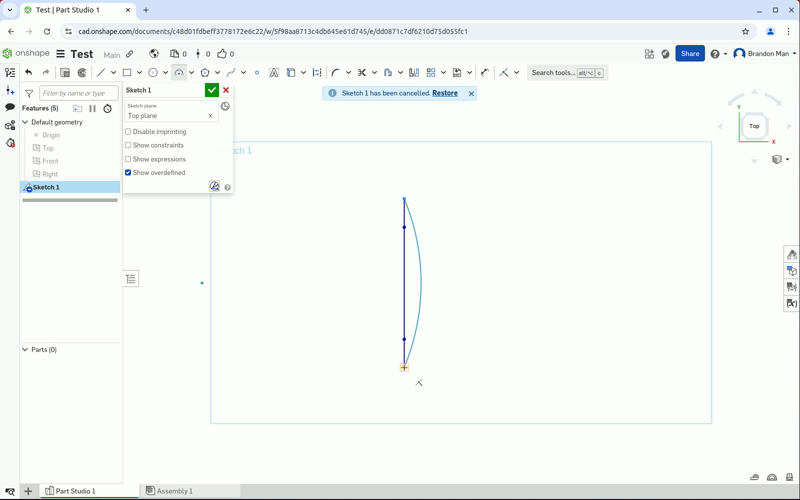
click(404, 367)
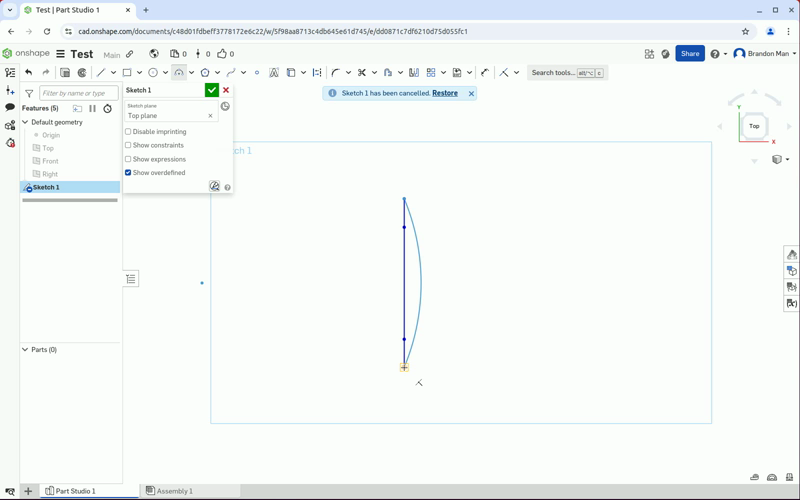
key_down(shift)
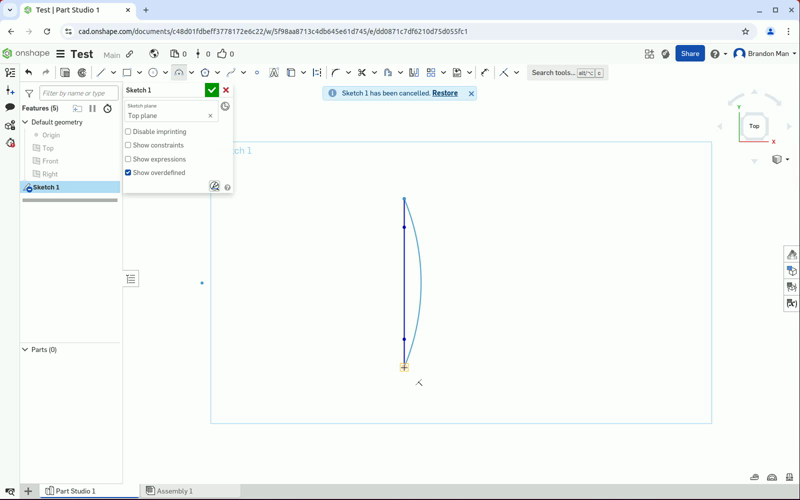
mouse_move(359, 283)
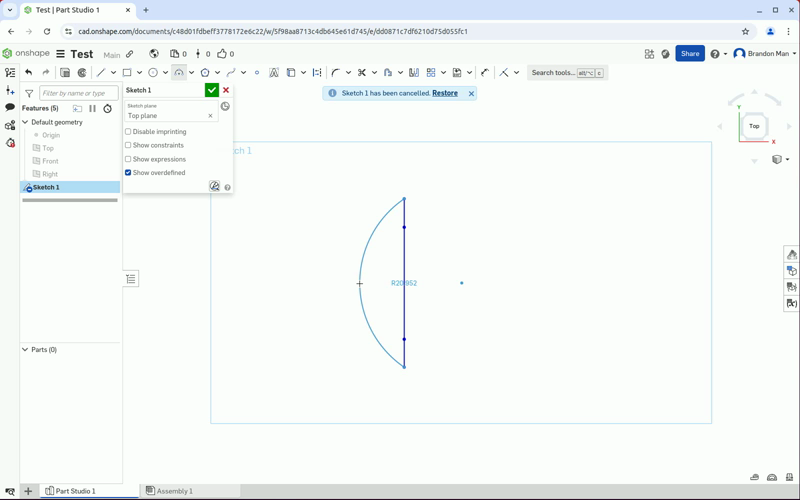
click(359, 283)
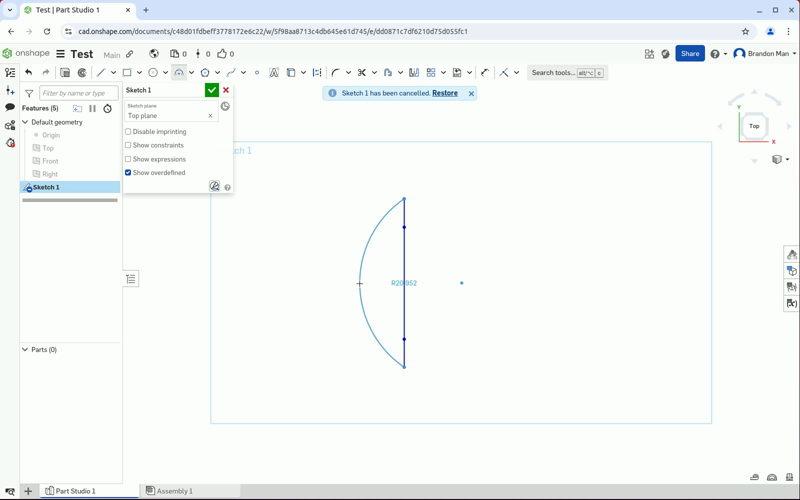
key_up(shift)
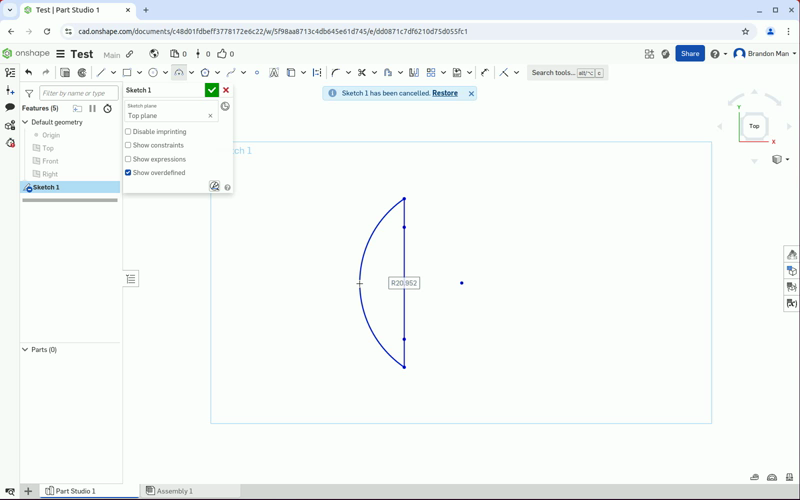
key(esc)
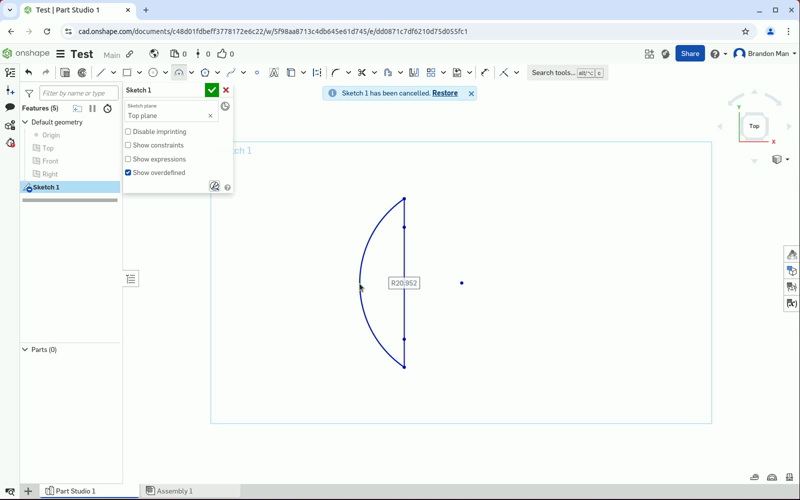
mouse_move(384, 283)
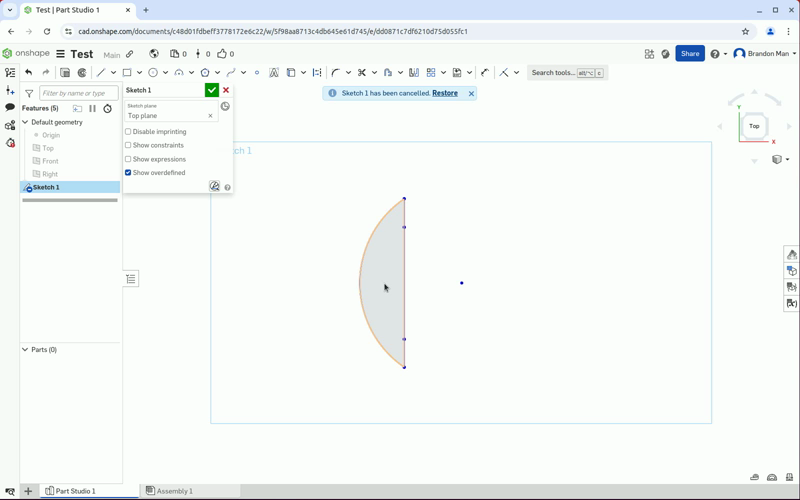
click(384, 283)
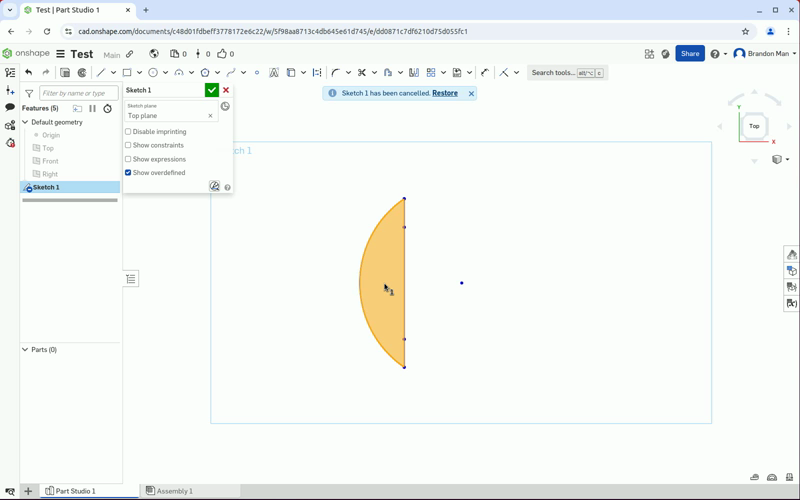
mouse_move(73, 352)
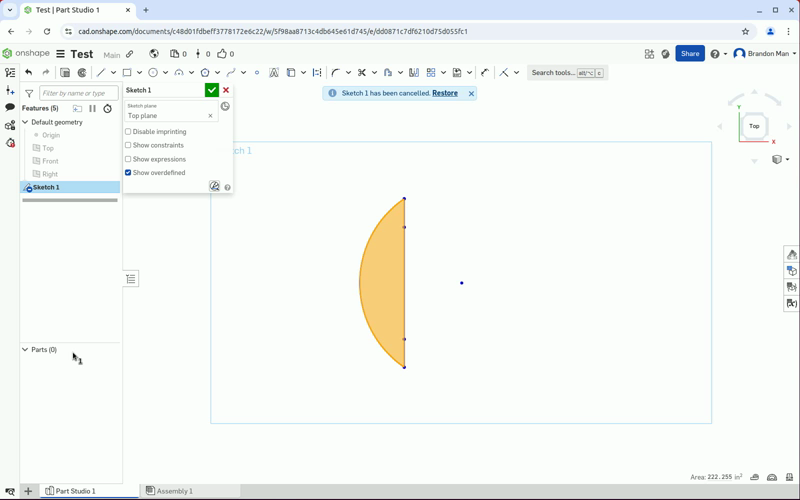
key(shift+y)
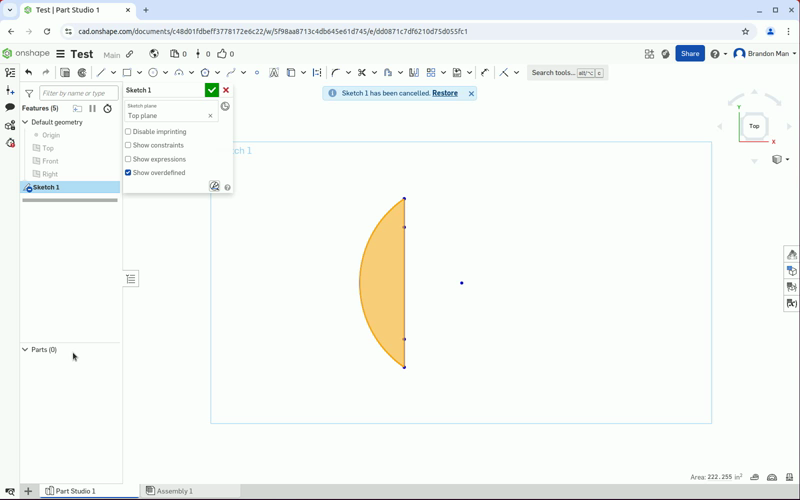
key(shift+e)
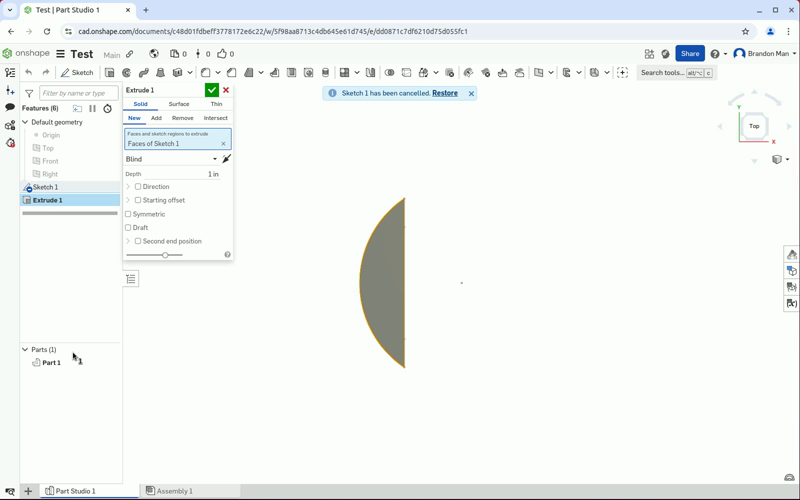
mouse_move(143, 106)
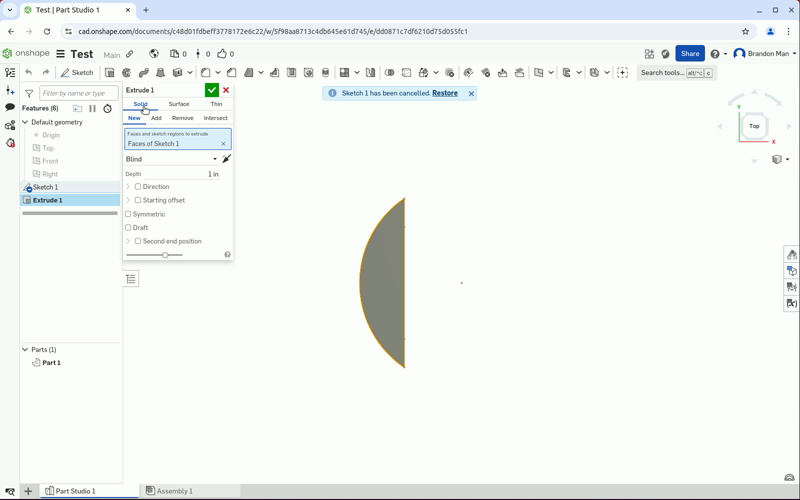
click(143, 106)
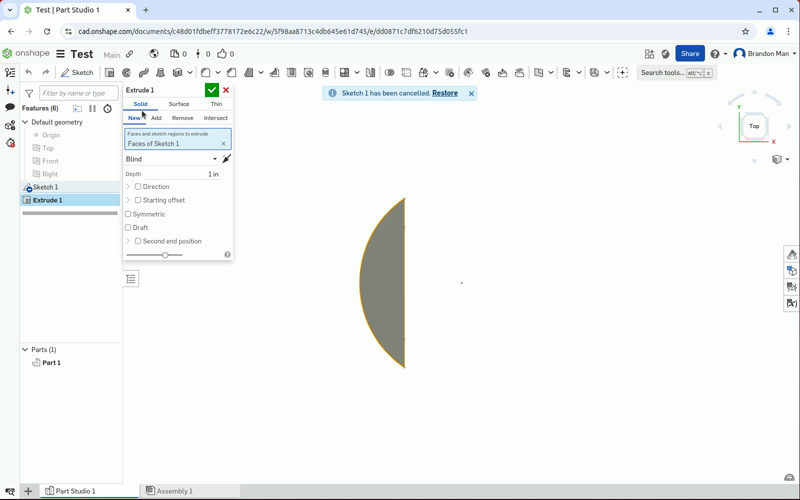
mouse_move(137, 120)
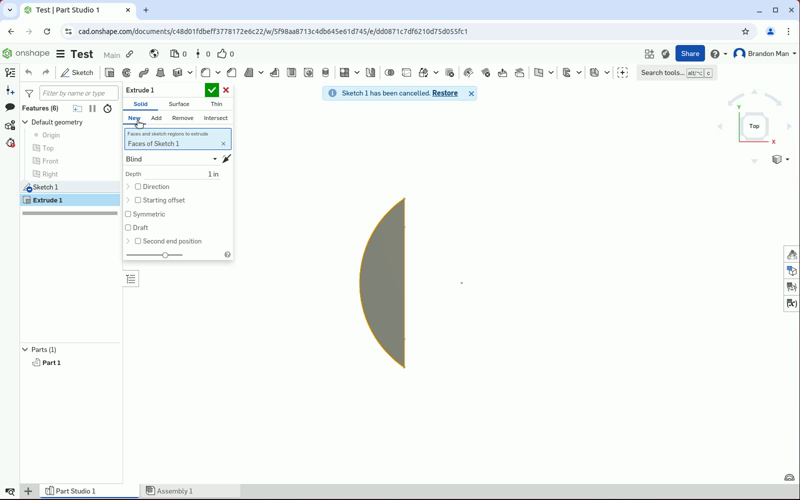
click(137, 120)
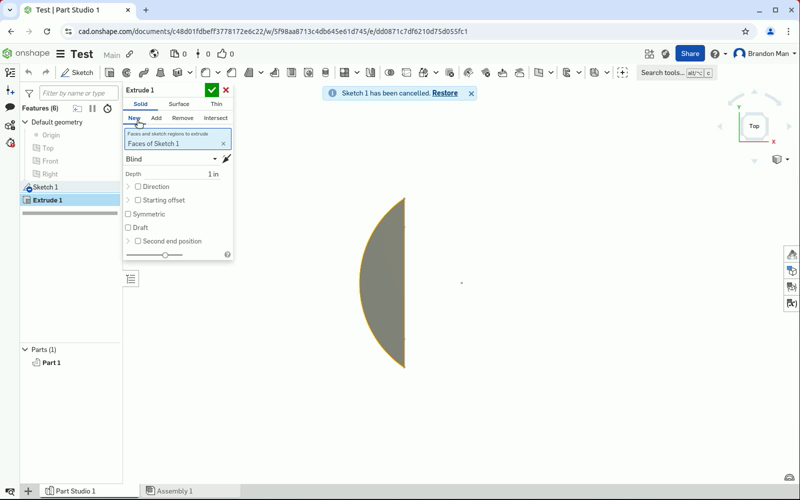
key(tab, 4)
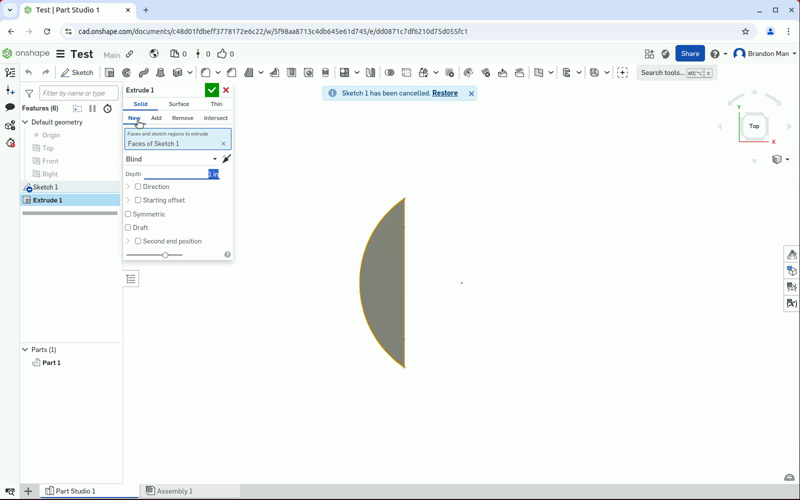
text(-23.108)
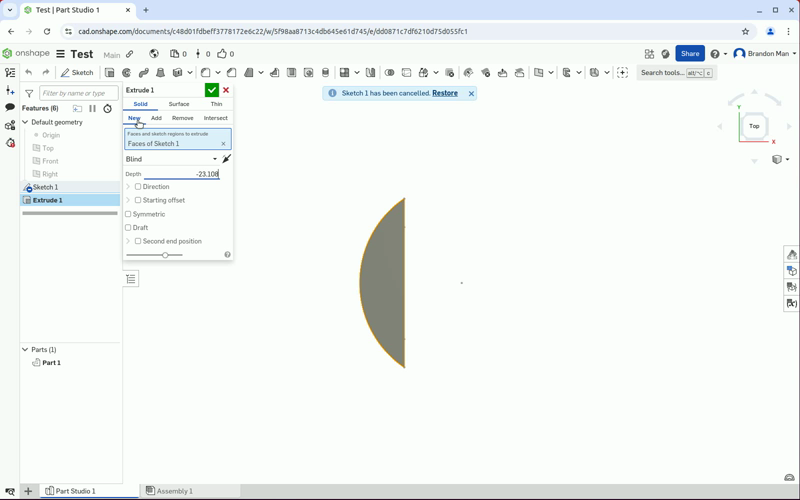
key(enter)
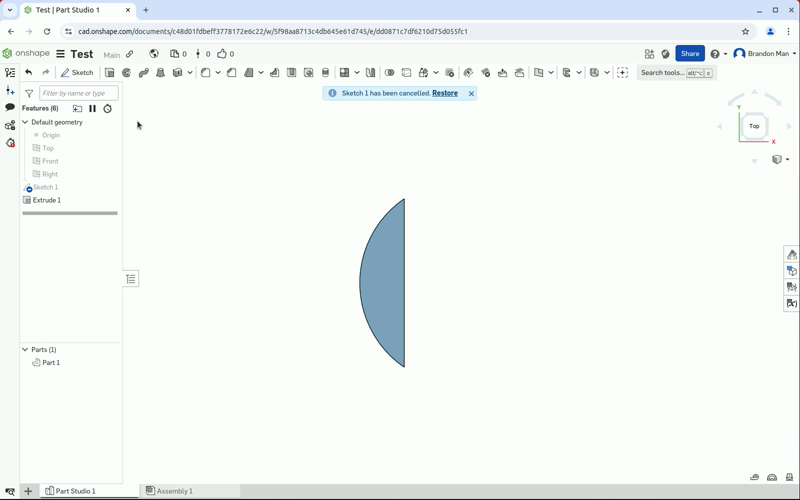
key(shift+h)
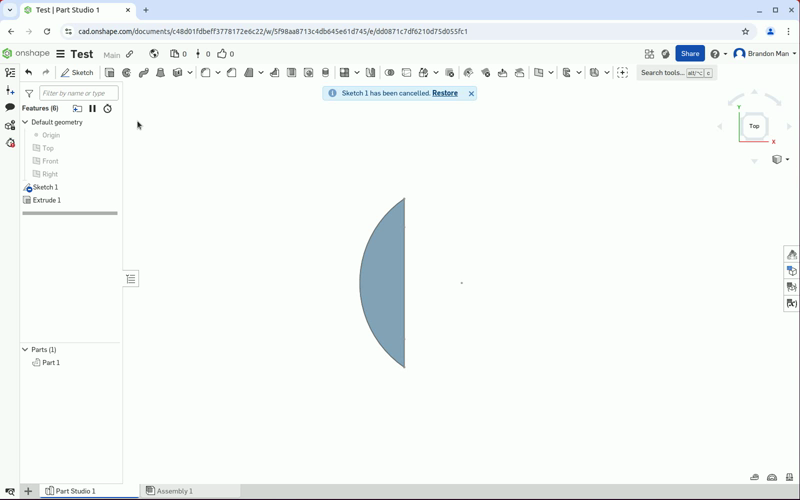
key(shift+h)
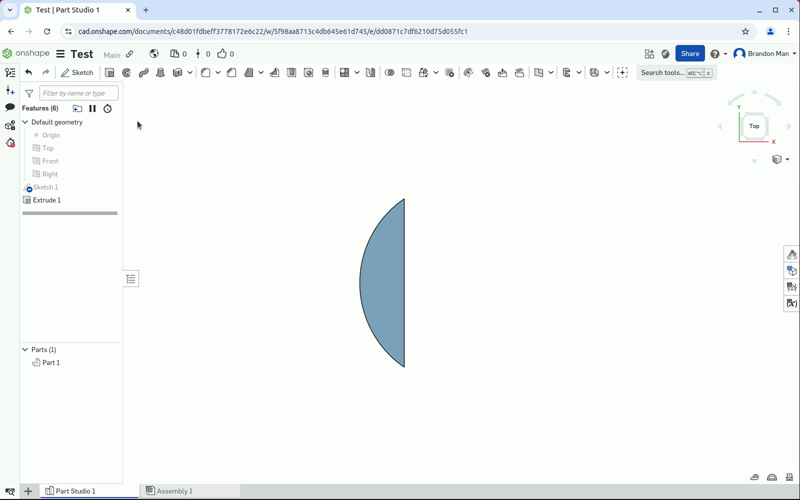
mouse_move(73, 189)
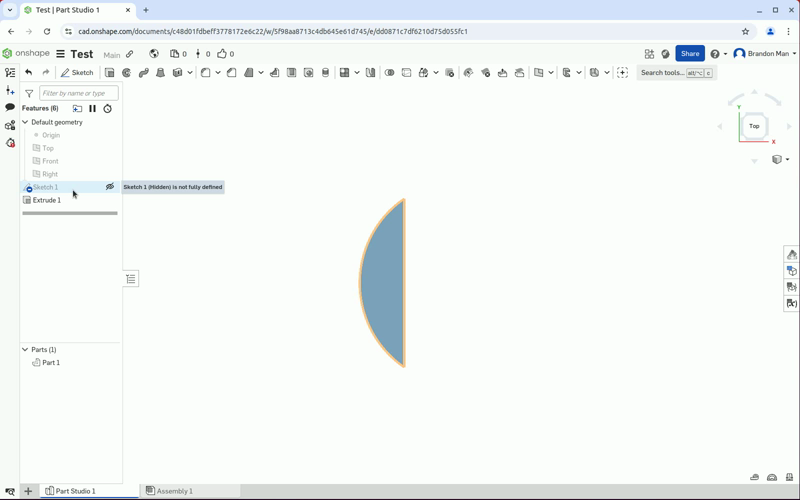
click(73, 189)
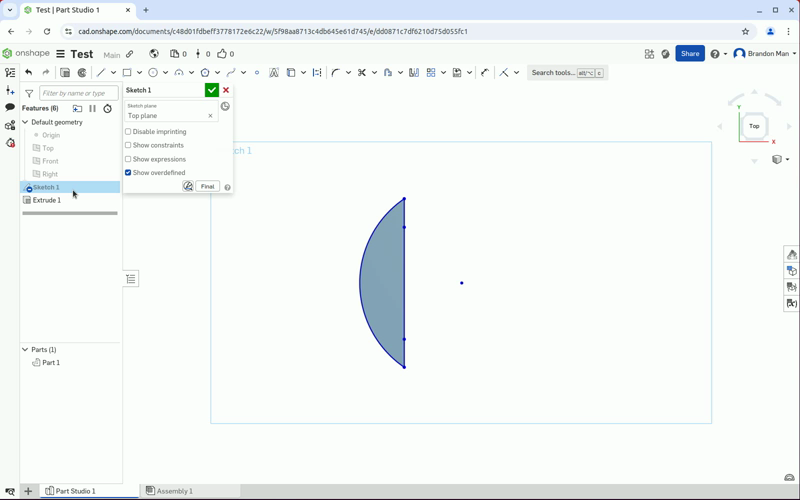
mouse_move(229, 92)
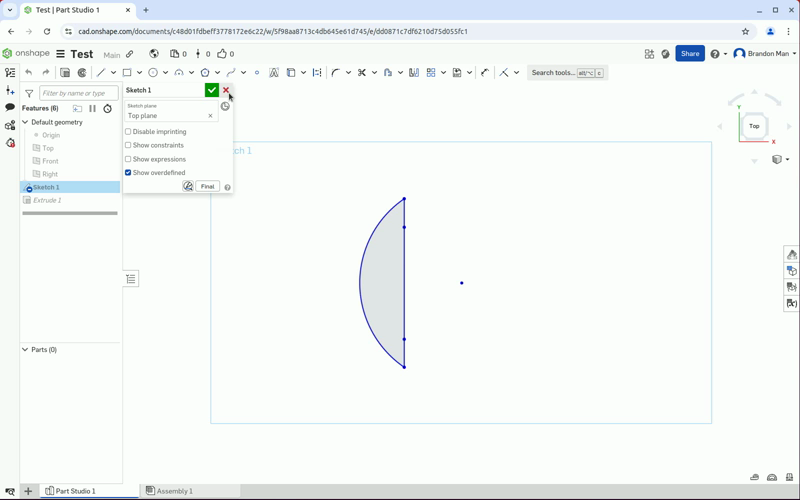
click(229, 92)
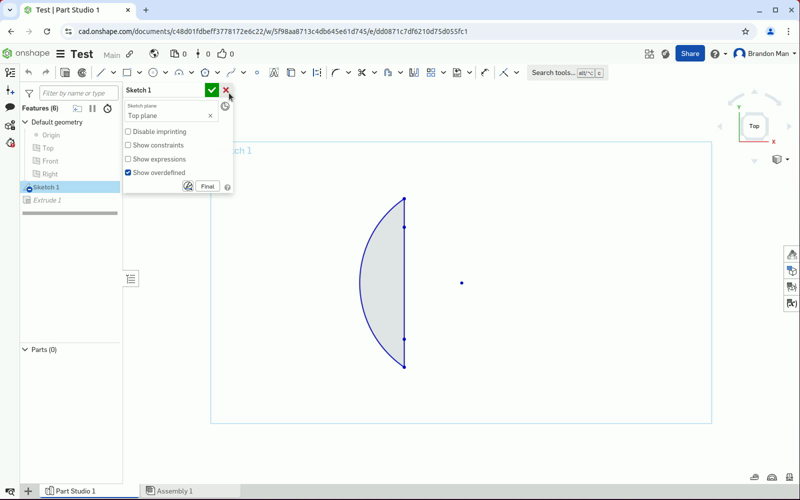
key(shift+s)
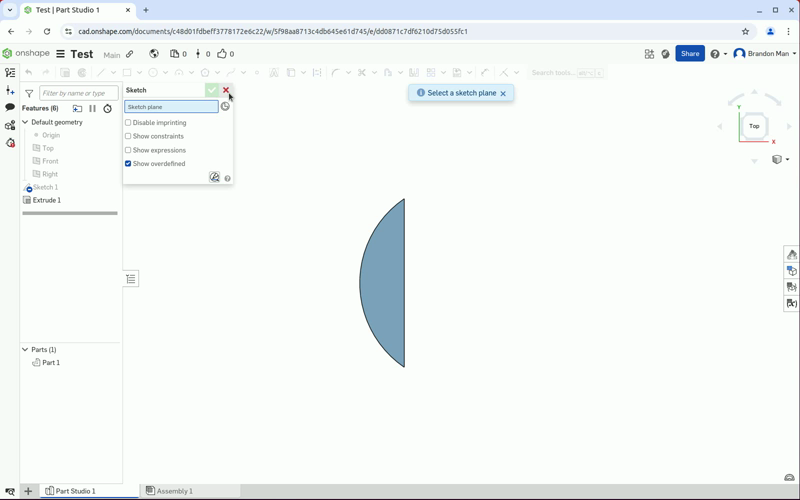
mouse_move(73, 150)
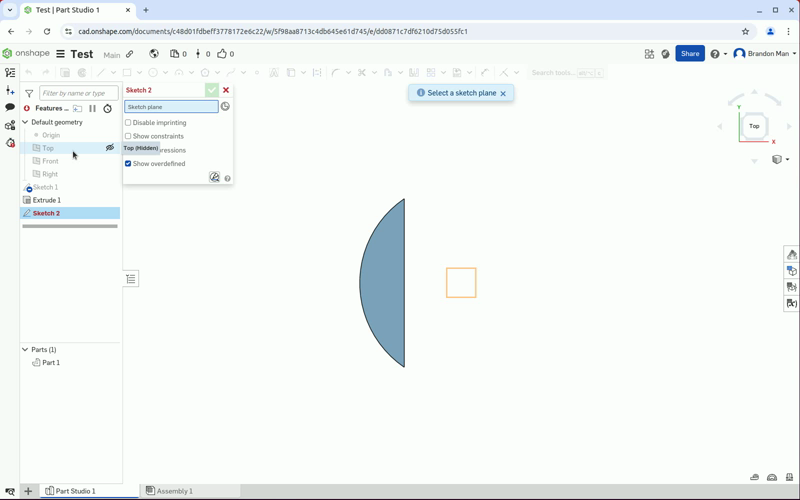
click(73, 150)
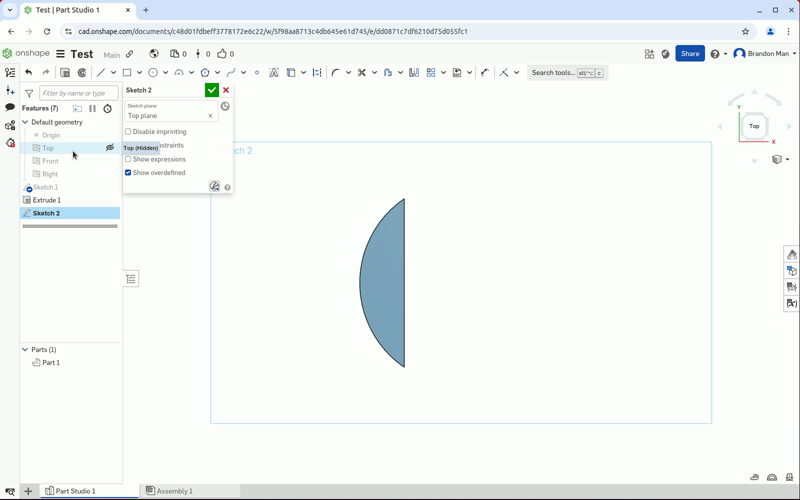
mouse_move(73, 352)
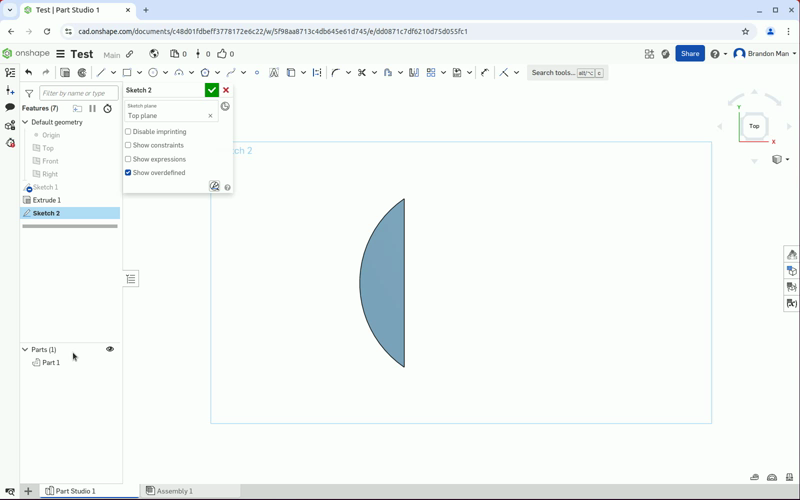
key(y)
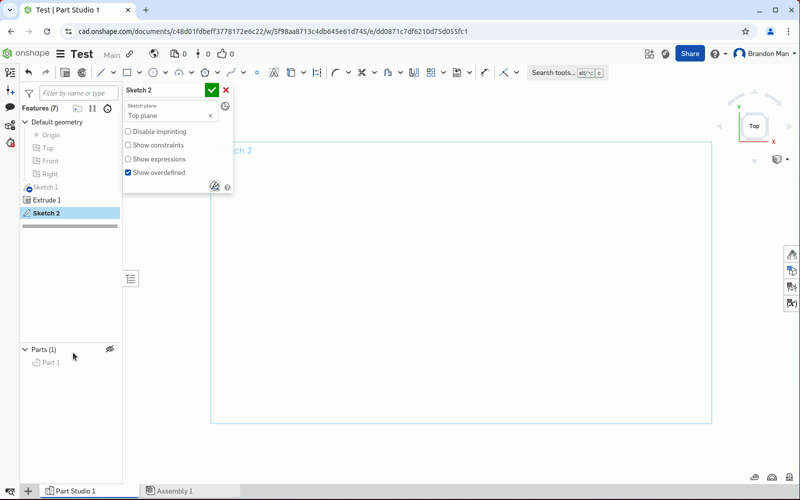
key(l)
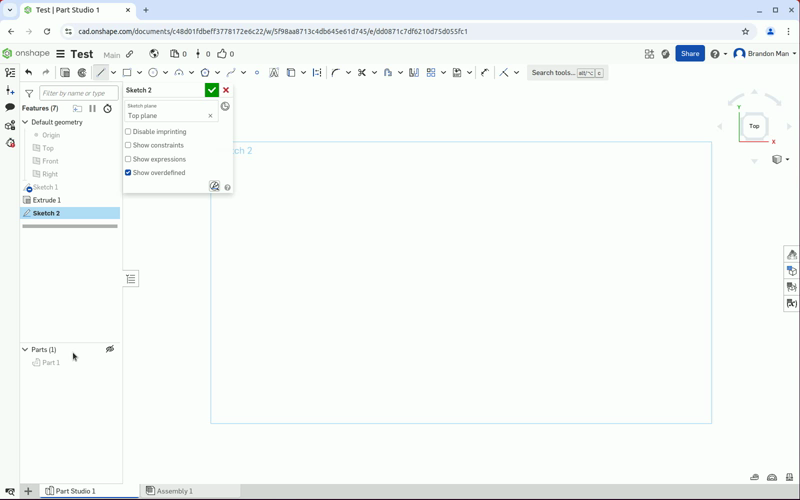
key_down(shift)
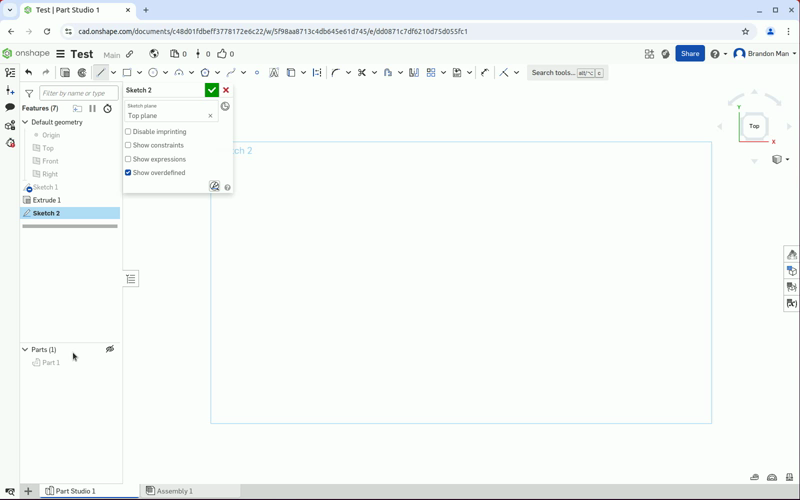
mouse_move(404, 226)
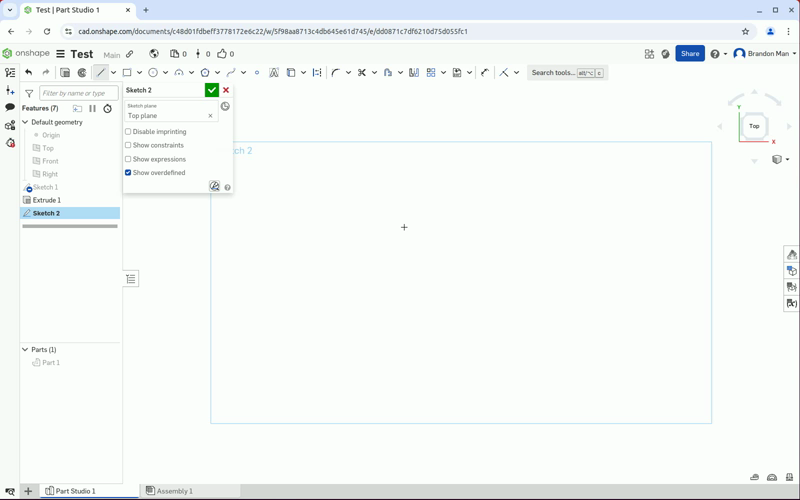
click(404, 226)
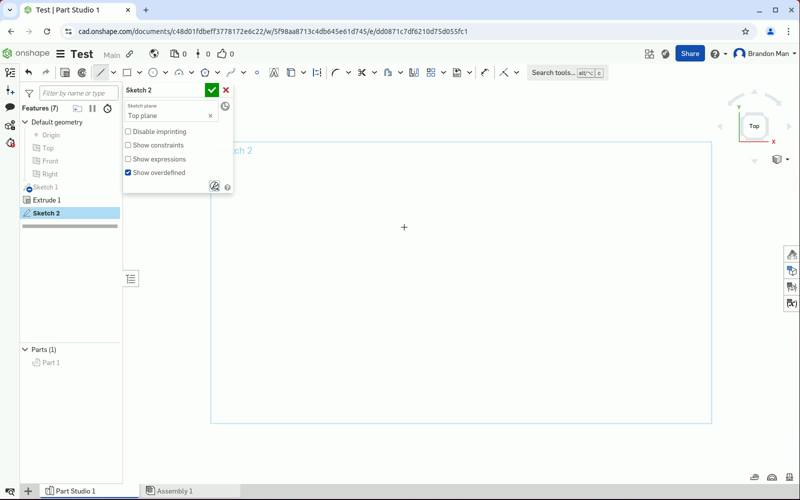
key_up(shift)
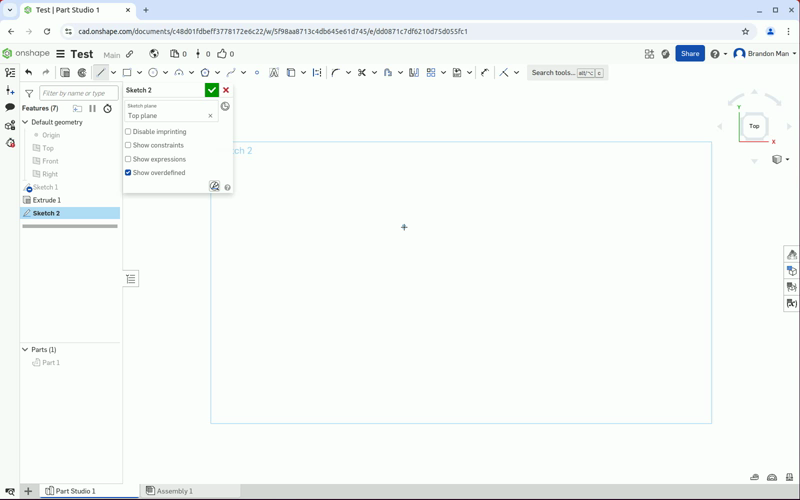
key_down(shift)
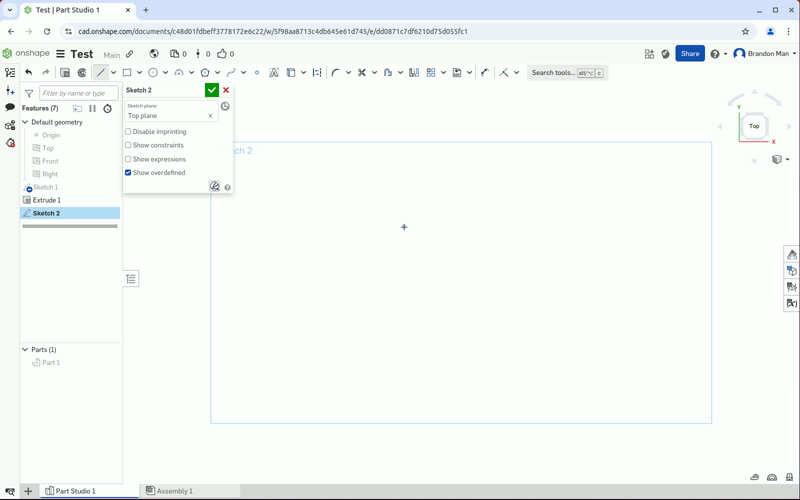
mouse_move(434, 226)
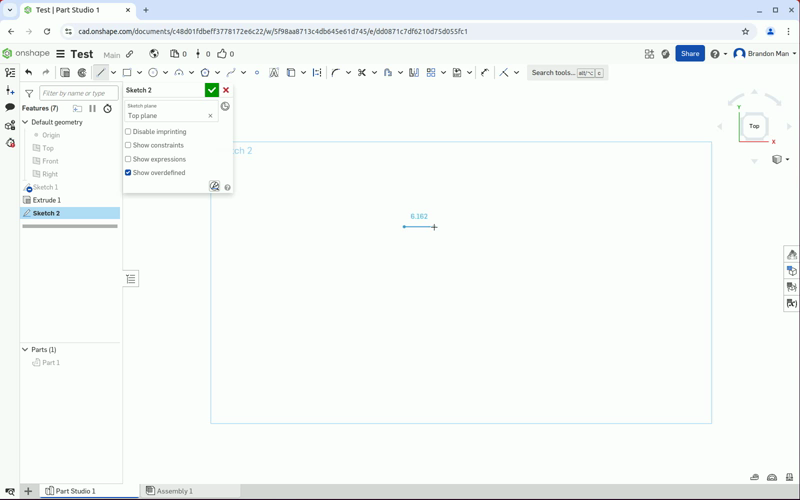
mouse_move(461, 226)
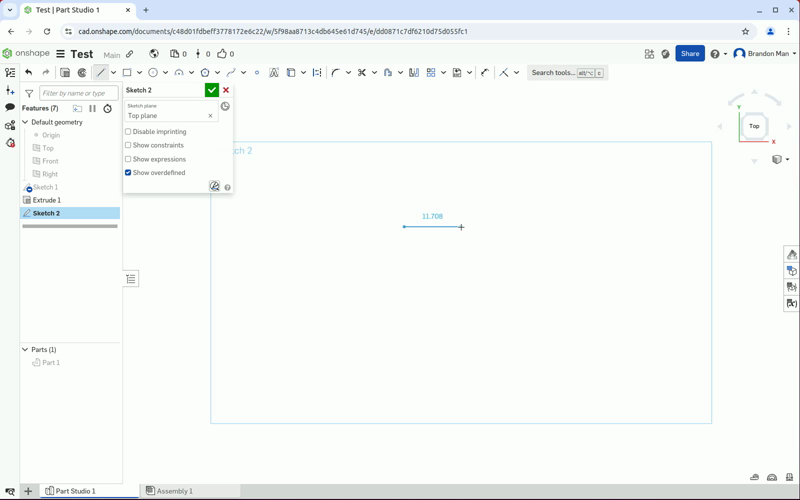
click(461, 226)
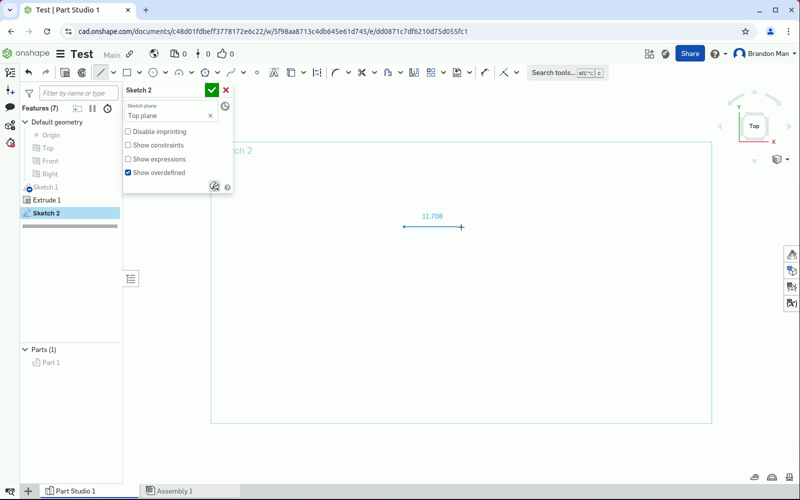
key_up(shift)
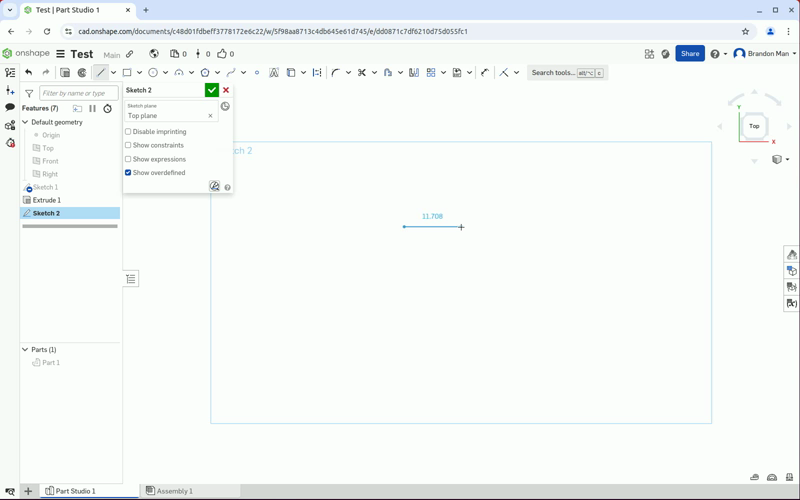
key_down(shift)
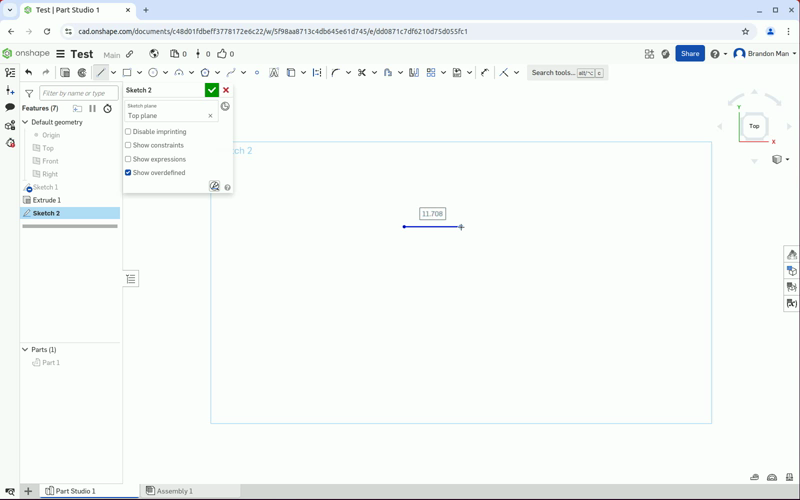
mouse_move(491, 226)
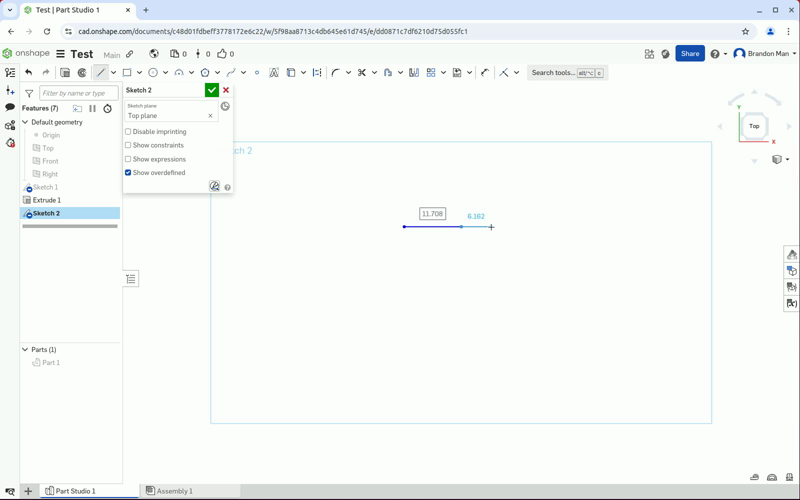
mouse_move(461, 181)
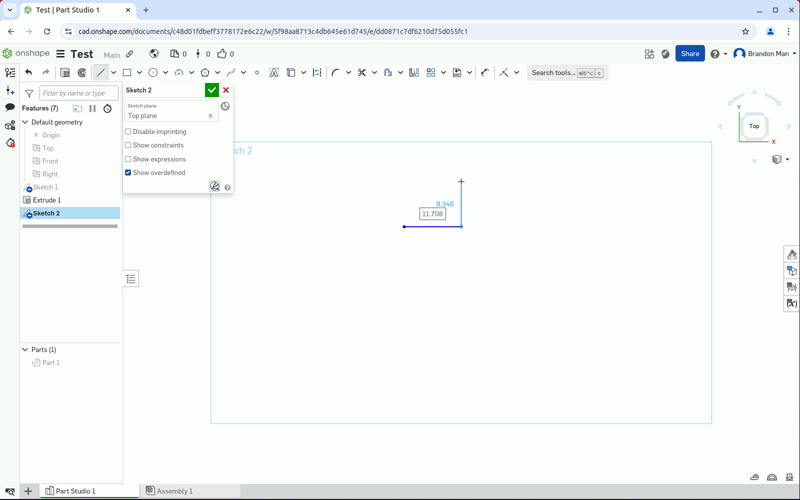
click(461, 181)
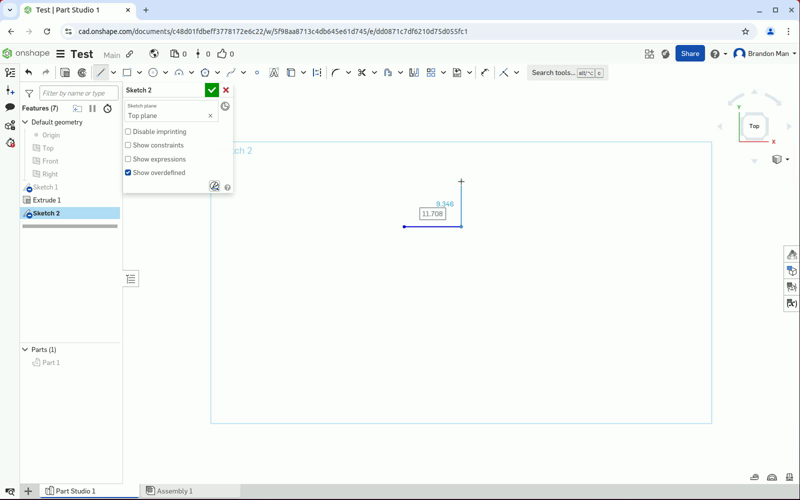
key_up(shift)
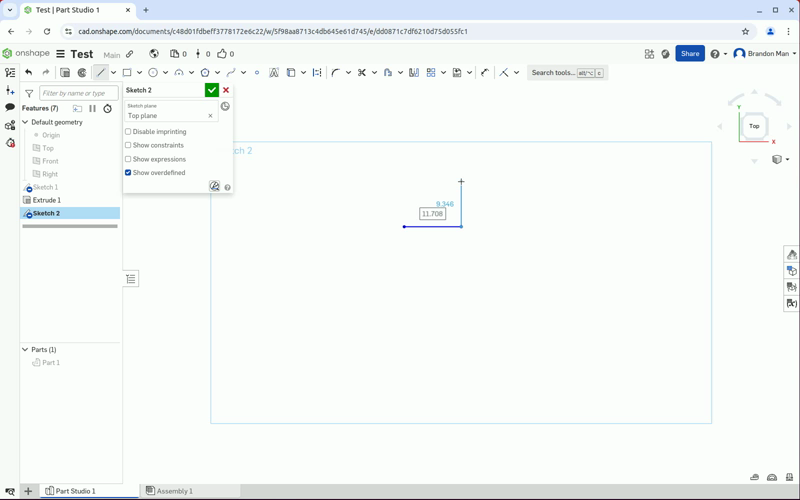
key(esc)
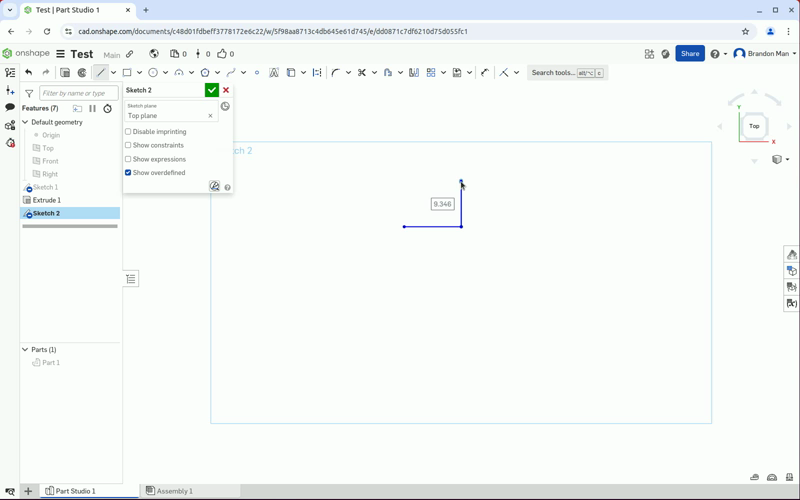
key(a)
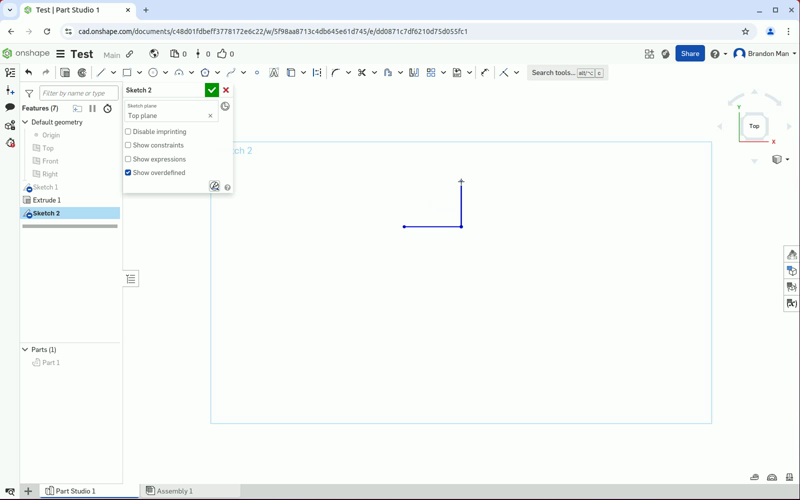
mouse_move(461, 181)
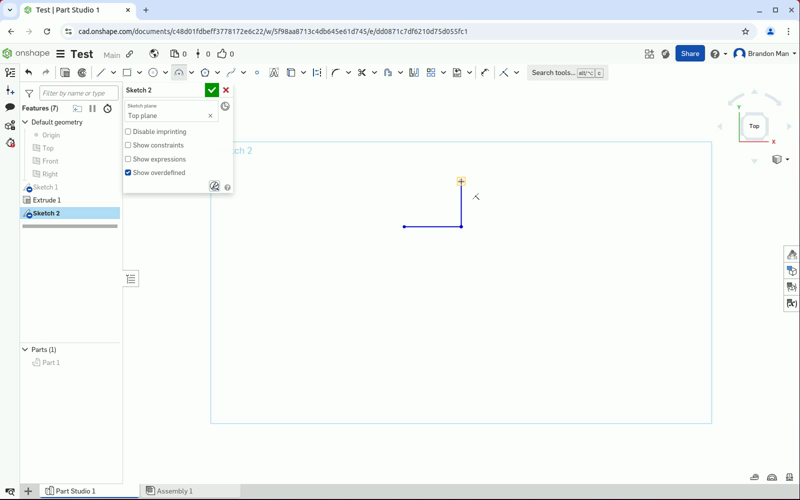
click(461, 181)
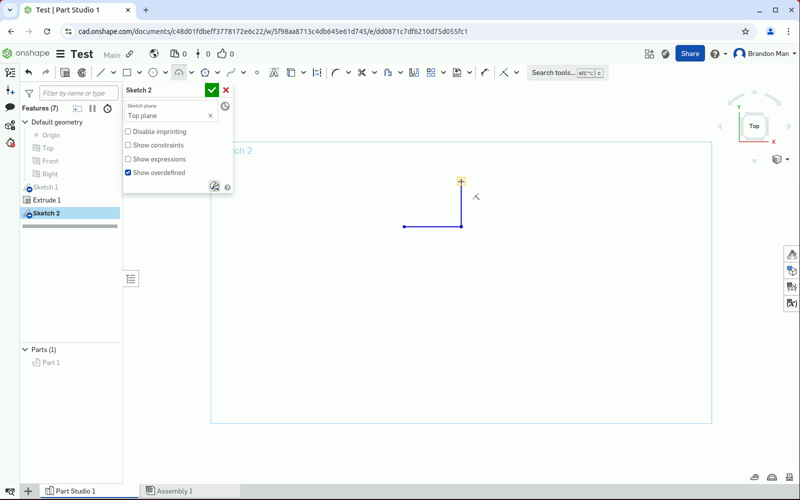
key_down(shift)
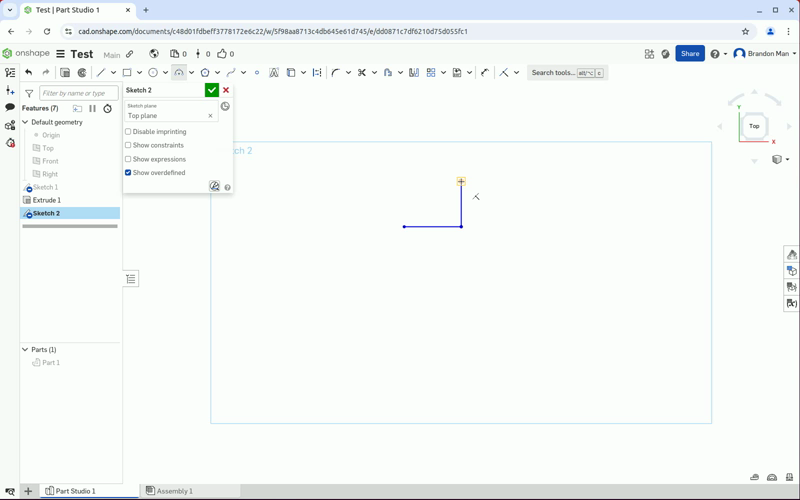
mouse_move(404, 198)
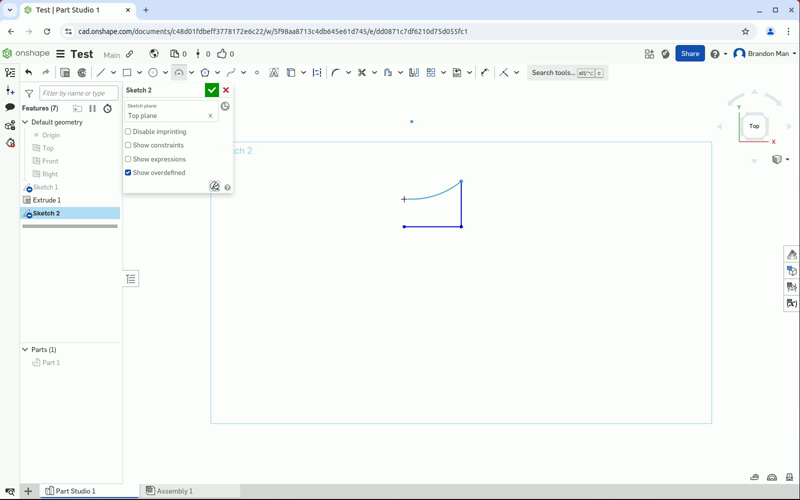
click(404, 198)
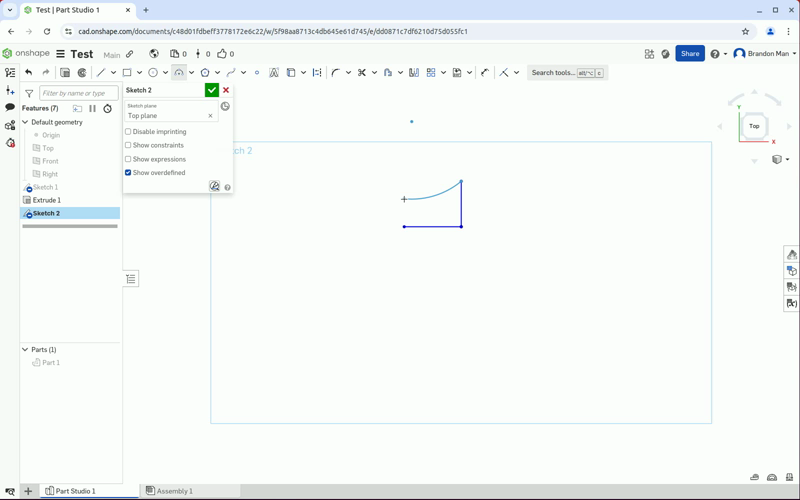
mouse_move(431, 185)
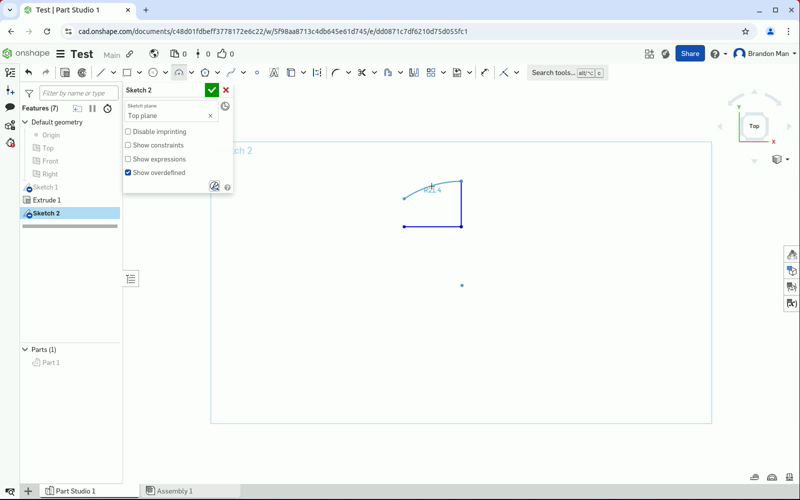
click(431, 185)
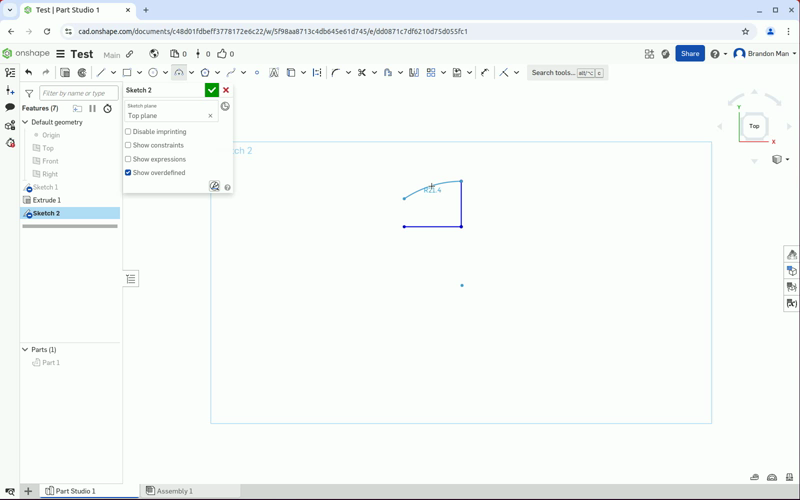
key_up(shift)
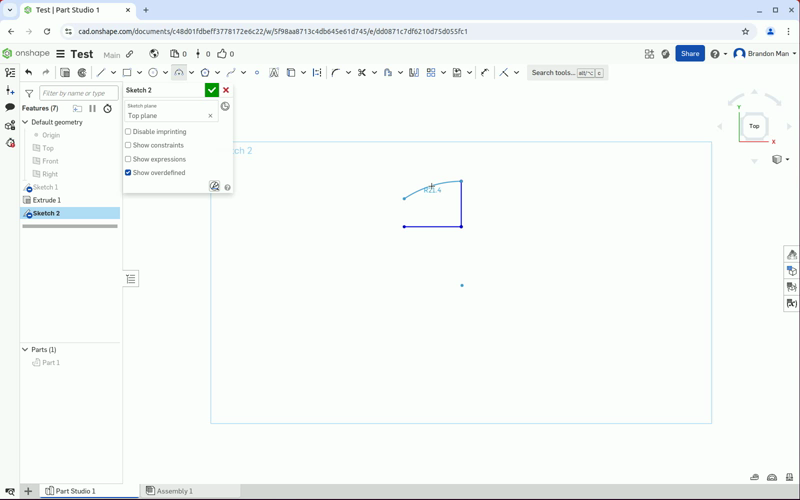
key(esc)
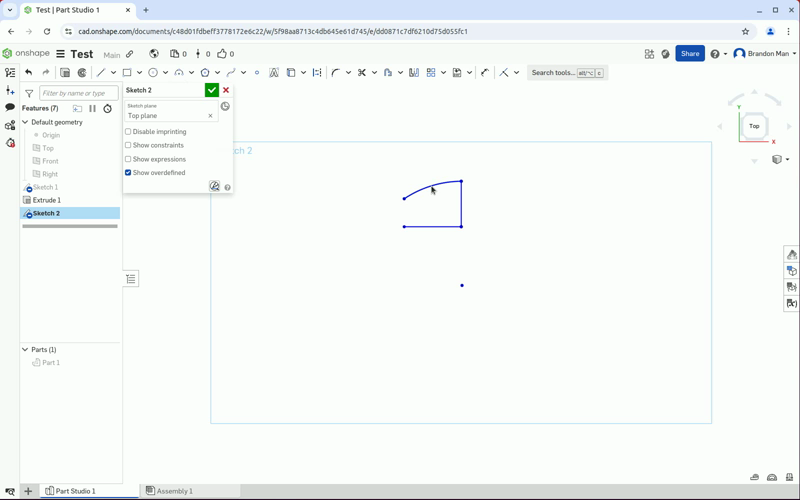
key(l)
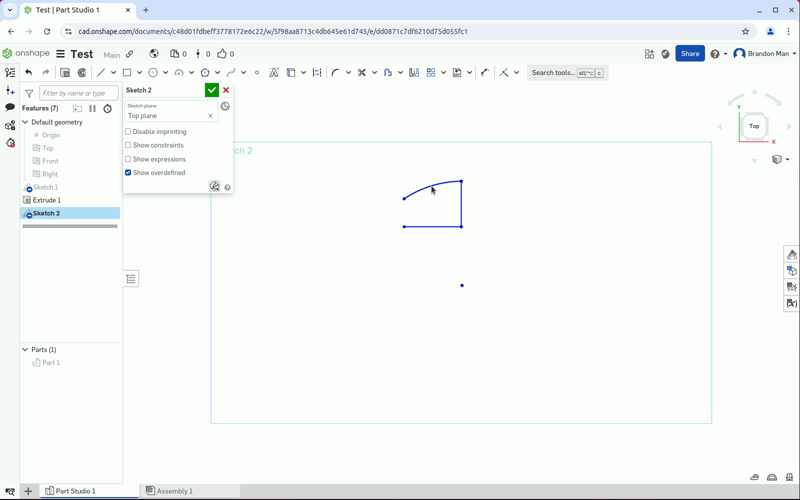
mouse_move(404, 198)
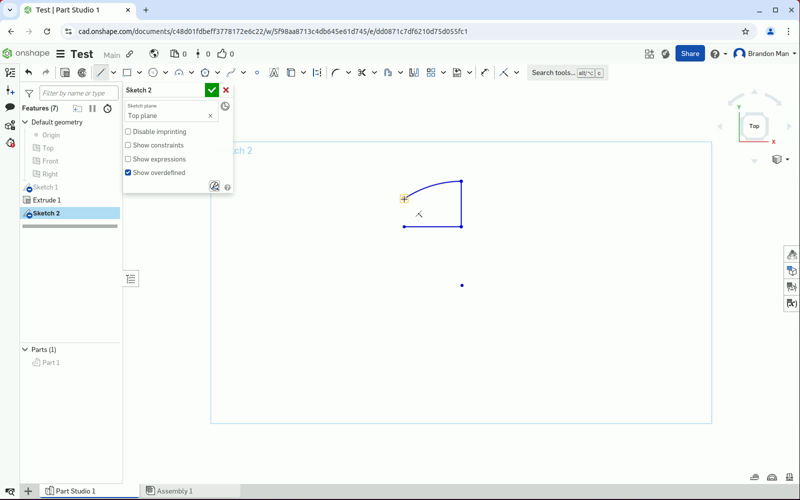
click(404, 198)
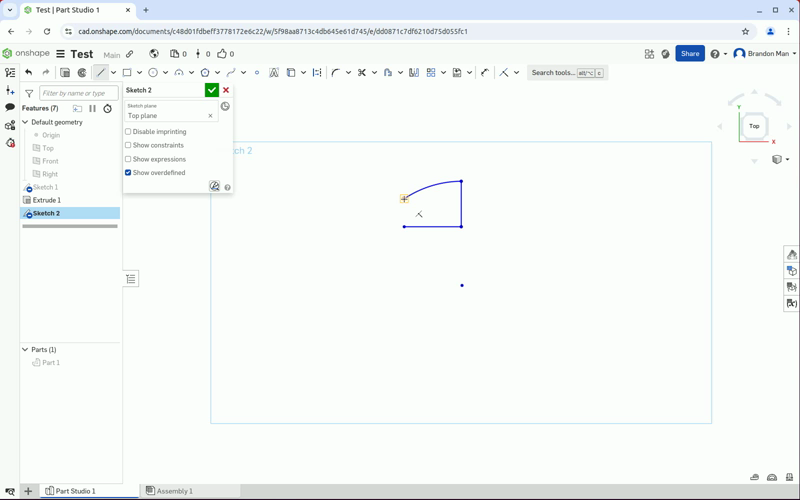
mouse_move(434, 198)
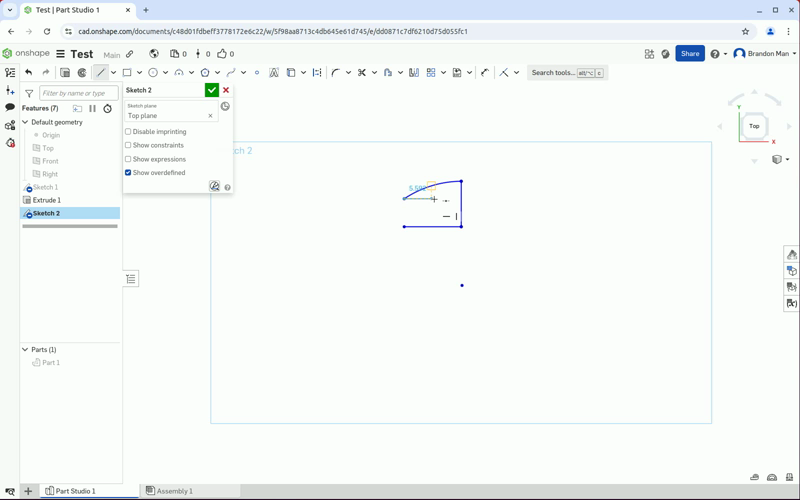
key_down(shift)
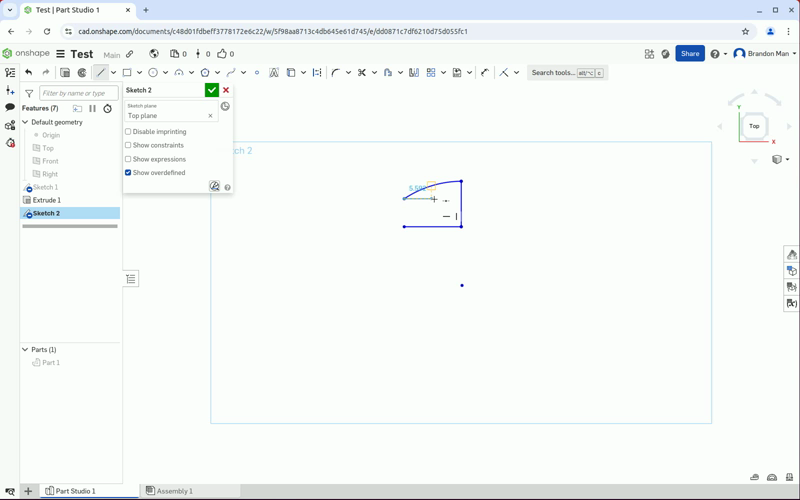
mouse_move(404, 226)
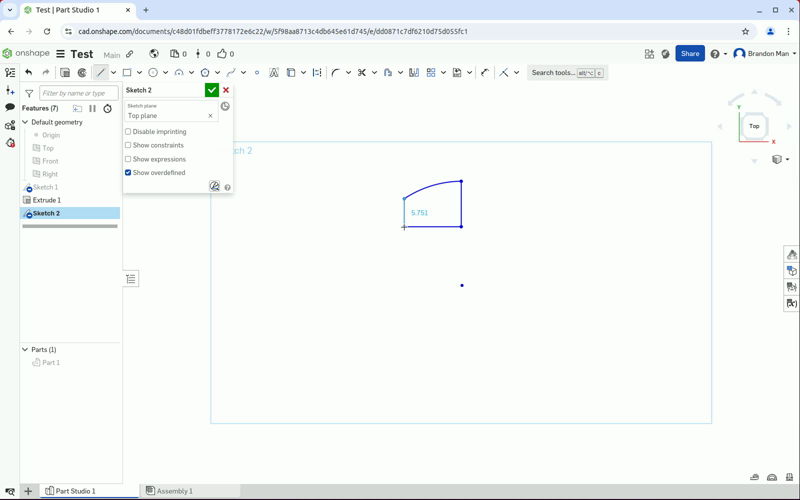
key_up(shift)
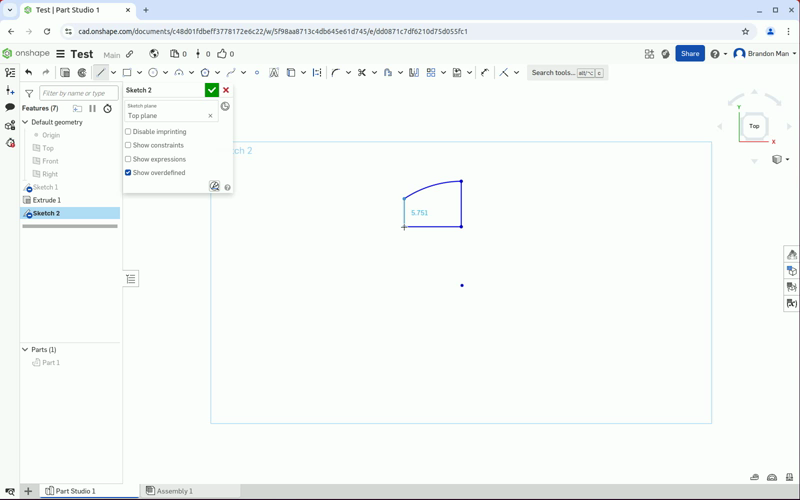
click(404, 226)
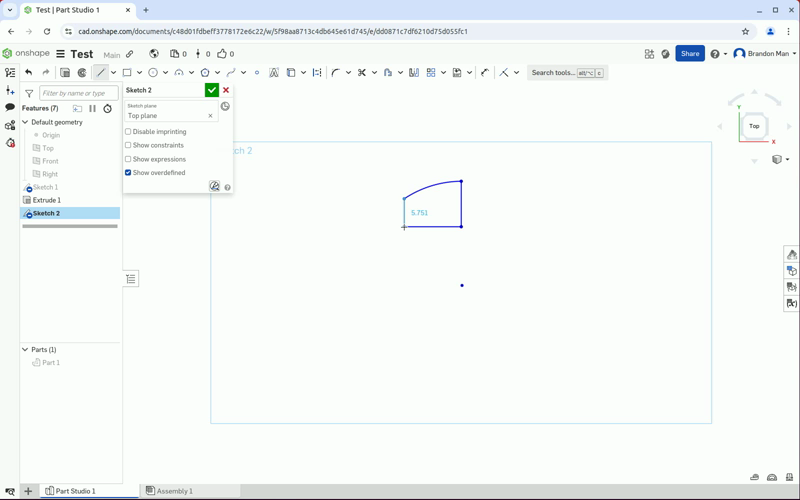
key(esc)
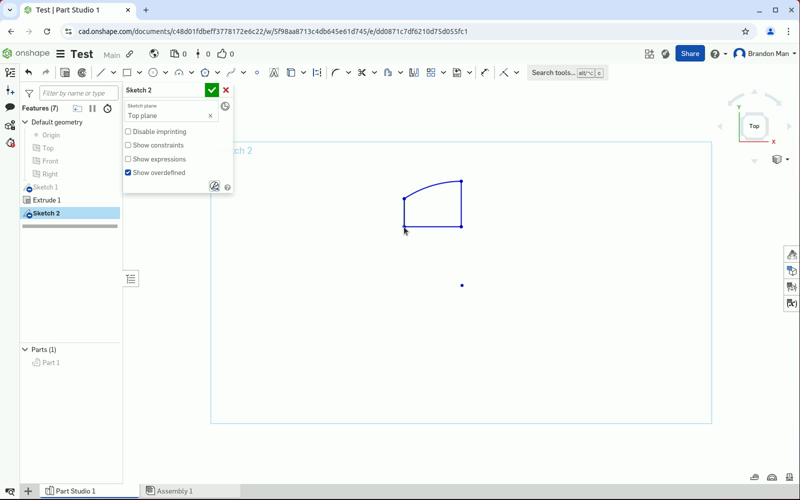
mouse_move(409, 216)
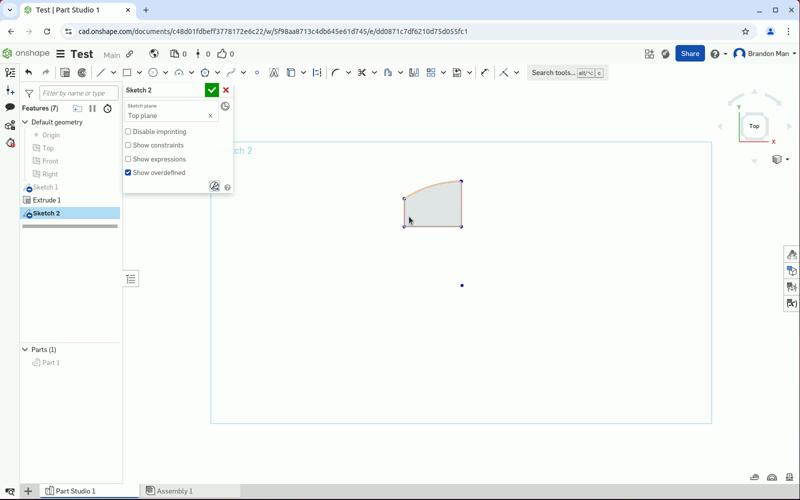
click(409, 216)
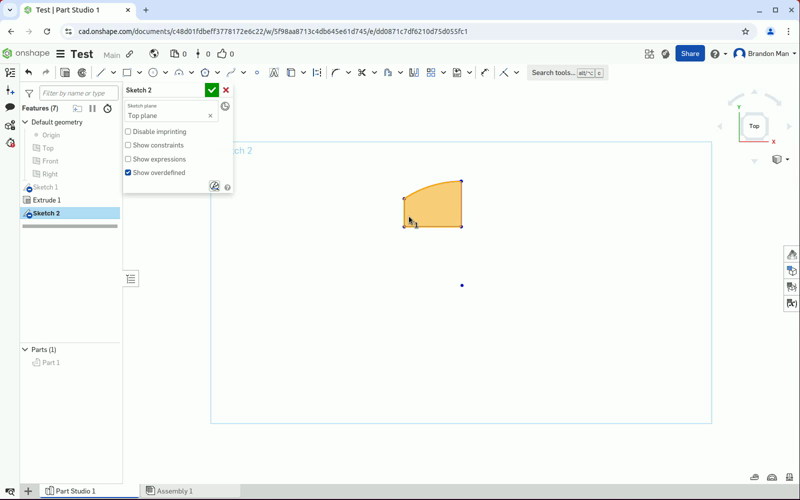
mouse_move(73, 352)
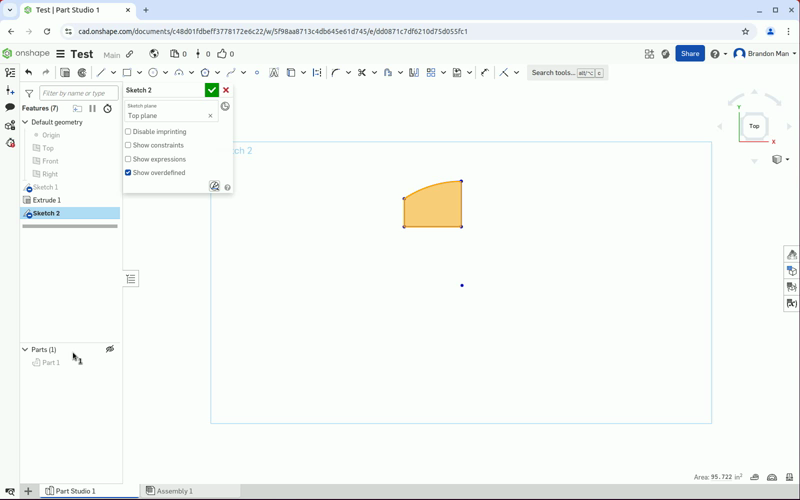
key(shift+y)
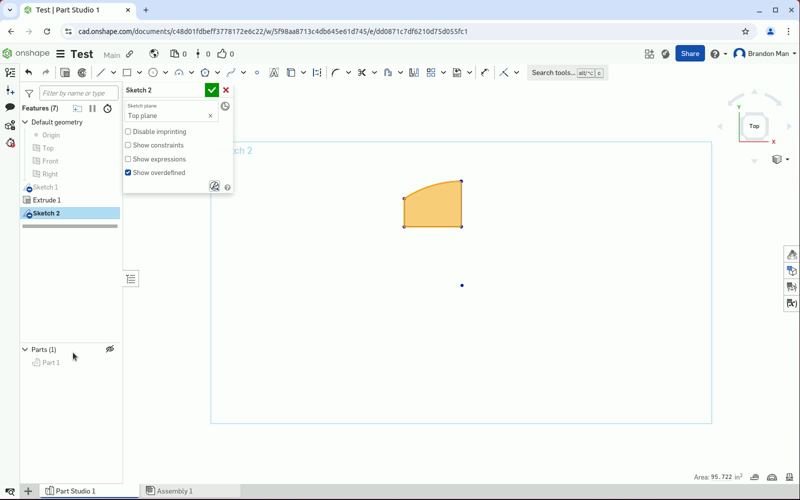
key(shift+e)
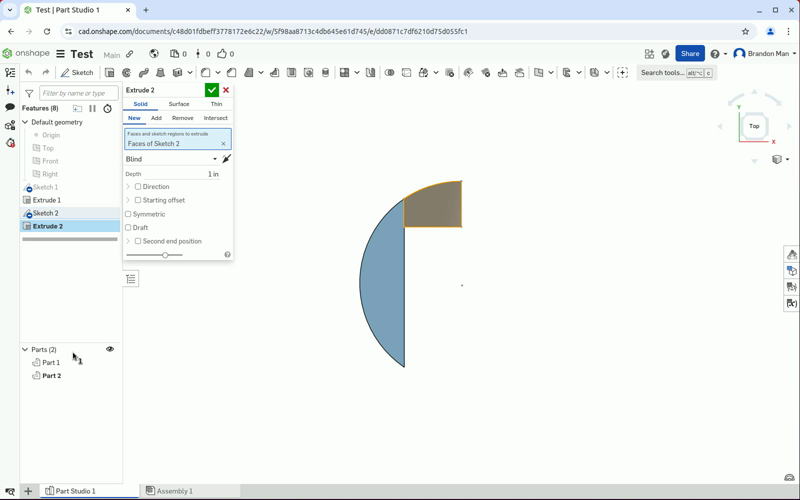
mouse_move(143, 106)
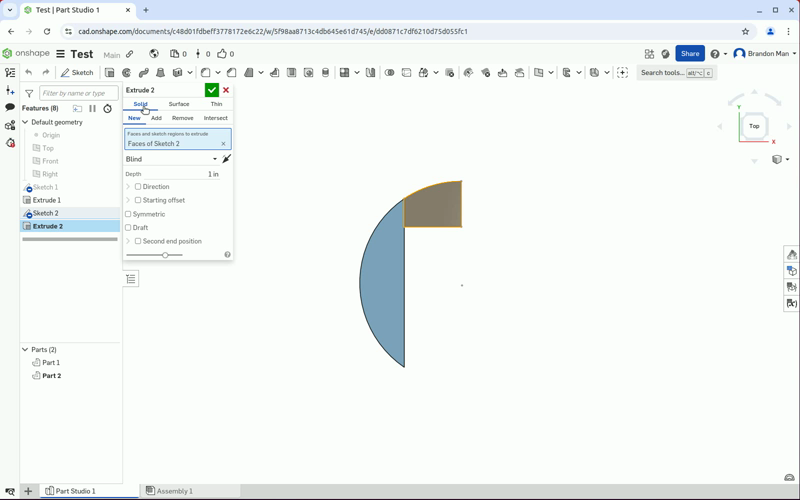
click(143, 106)
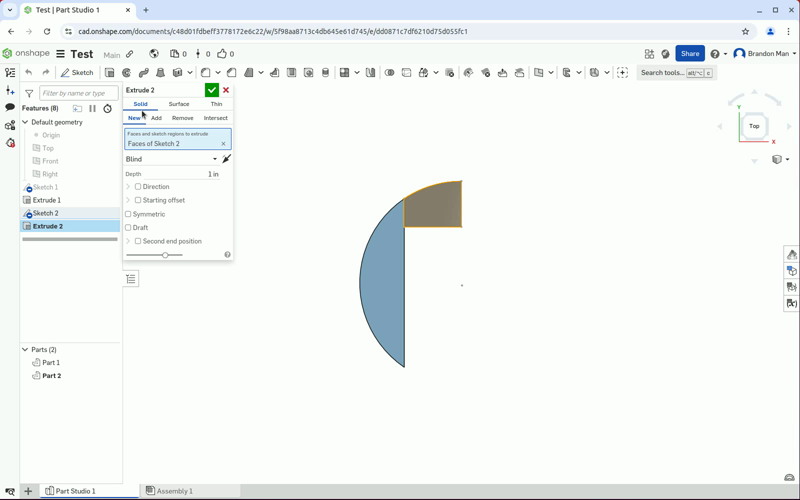
mouse_move(137, 120)
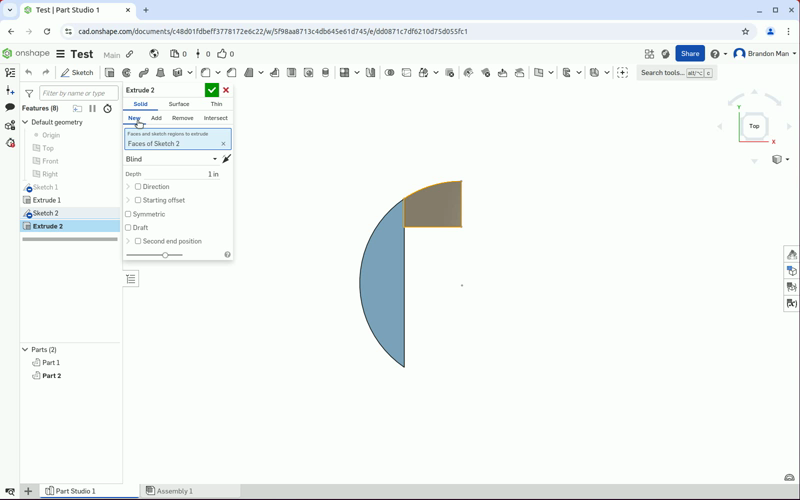
click(137, 120)
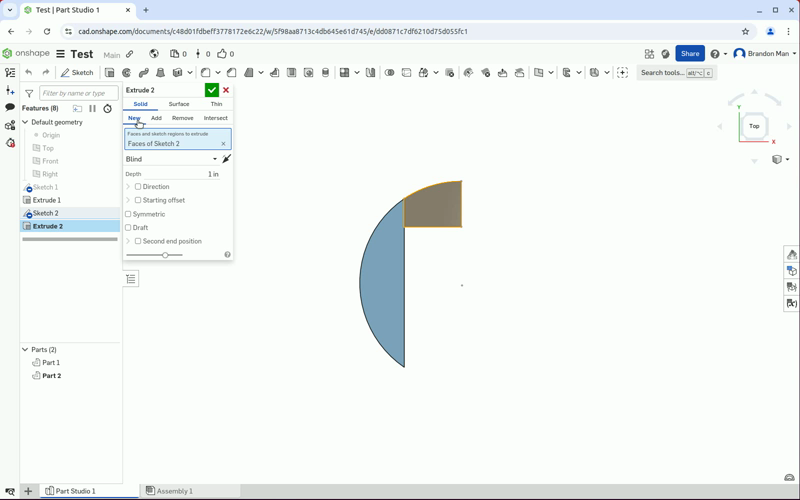
key(tab, 4)
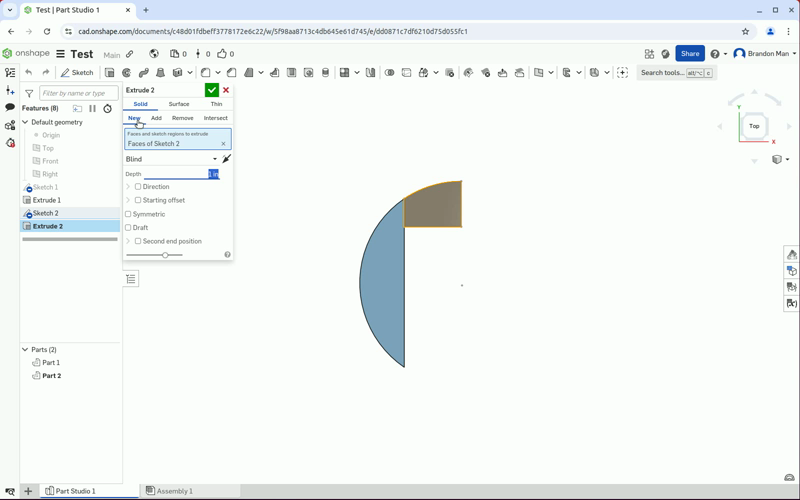
text(-23.108)
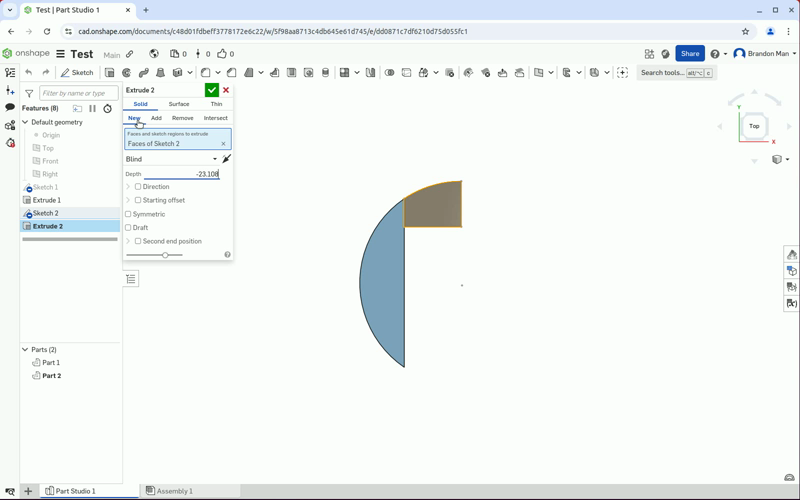
key(enter)
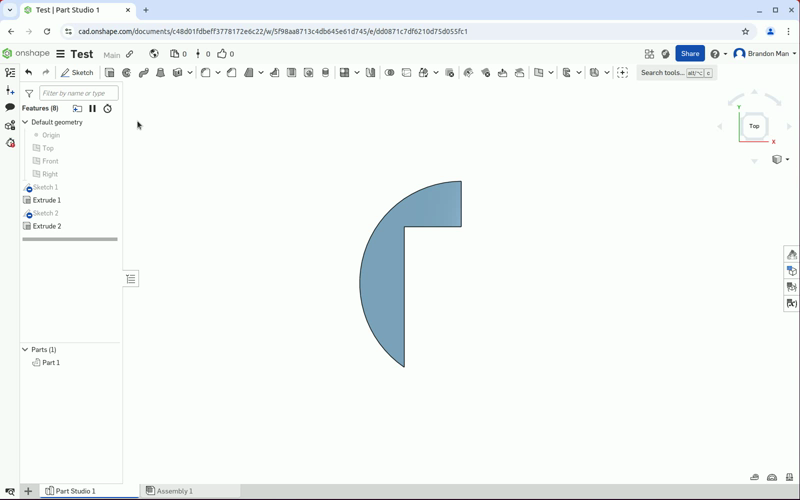
key(shift+h)
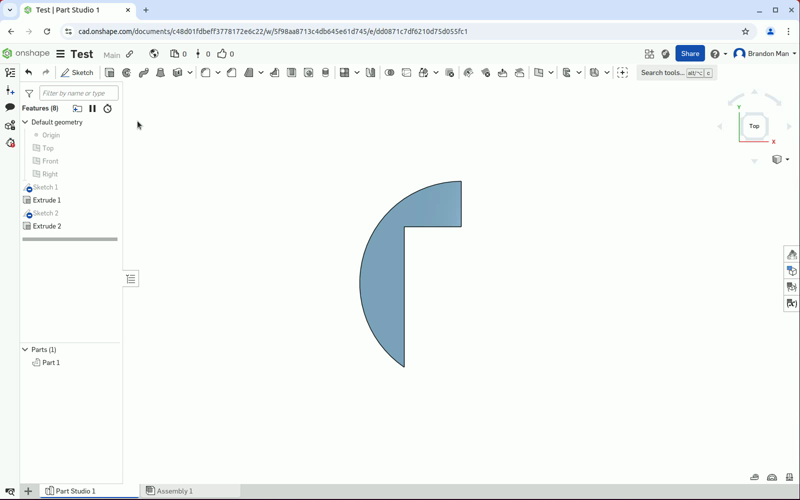
key(shift+h)
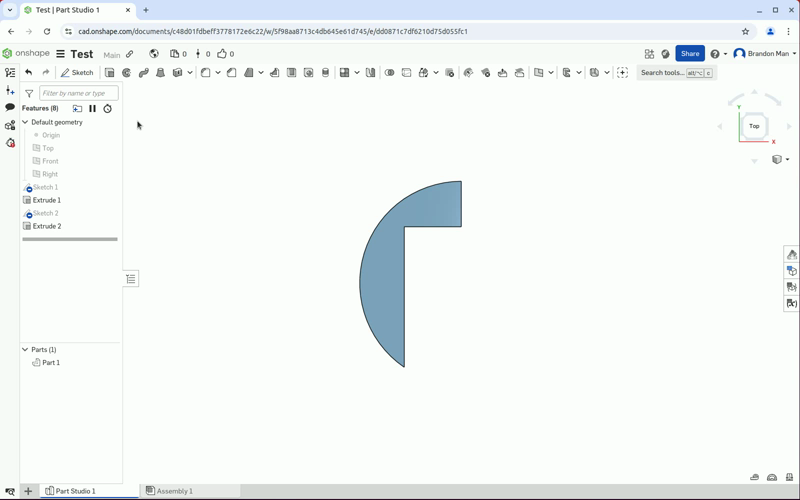
mouse_move(73, 189)
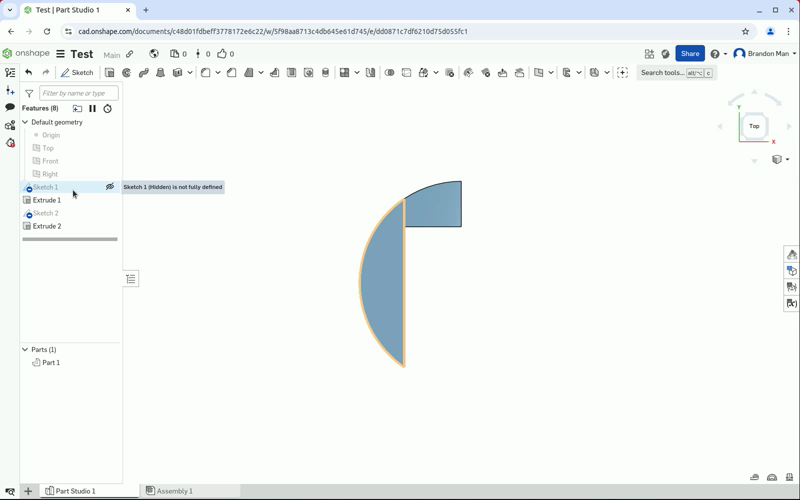
click(73, 189)
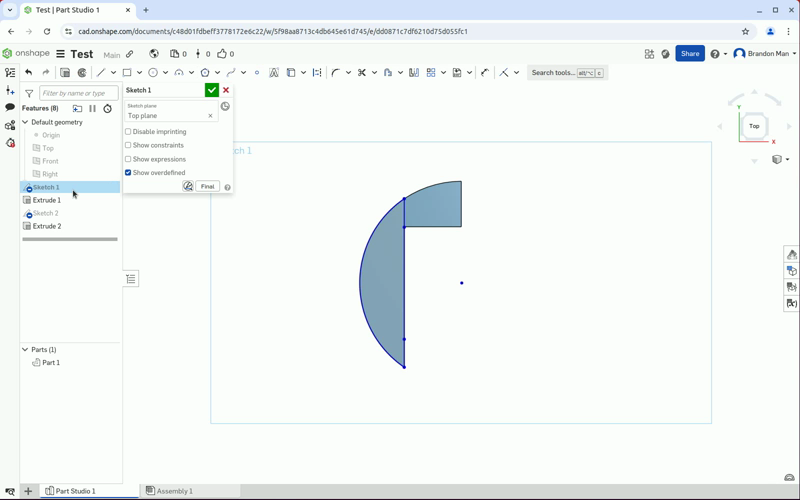
mouse_move(229, 92)
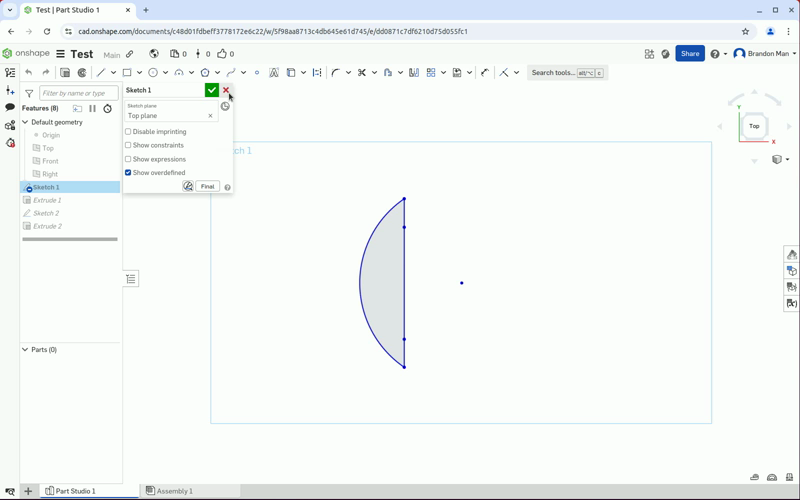
click(229, 92)
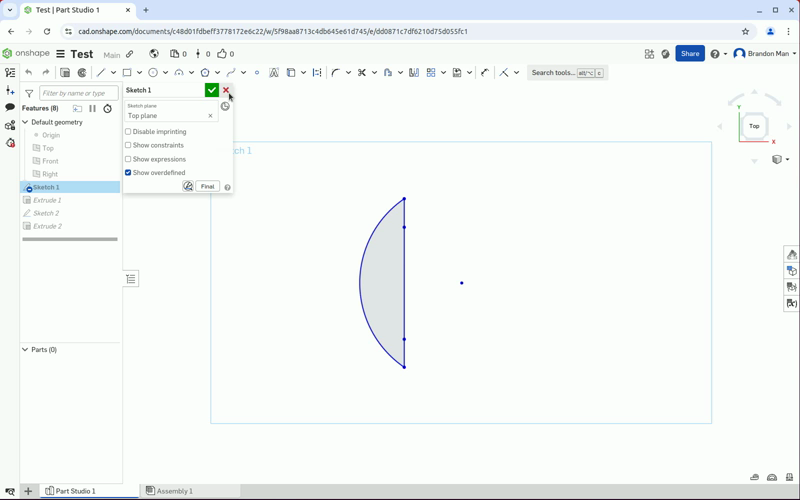
key(shift+s)
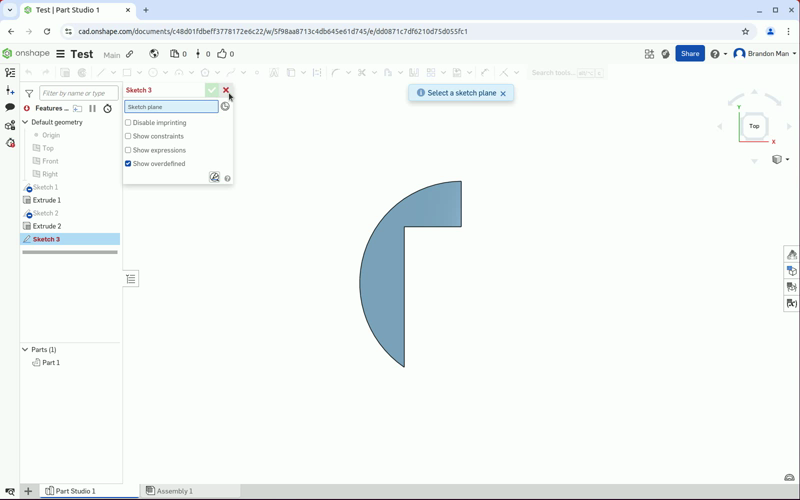
mouse_move(73, 150)
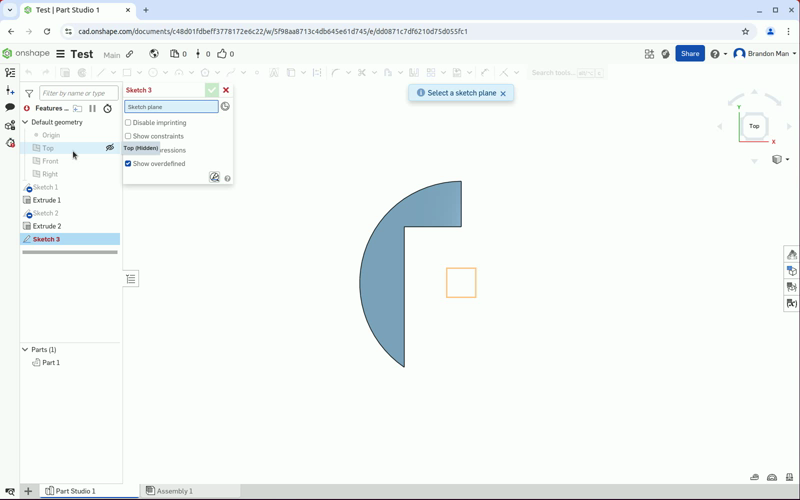
click(73, 150)
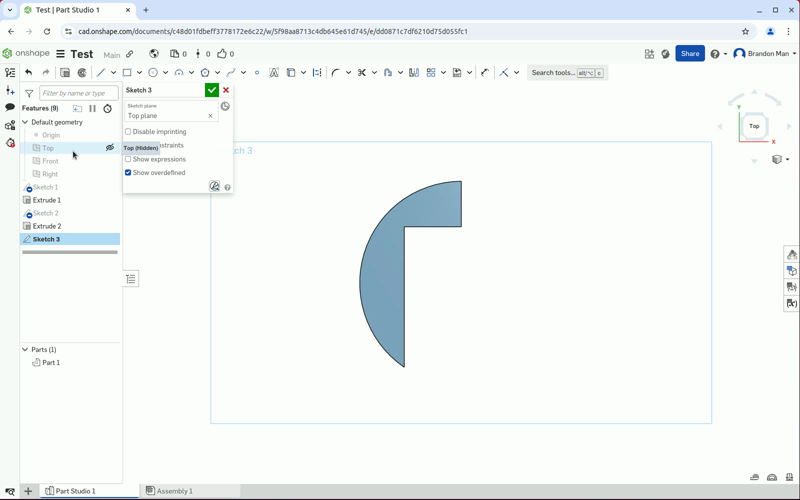
mouse_move(73, 352)
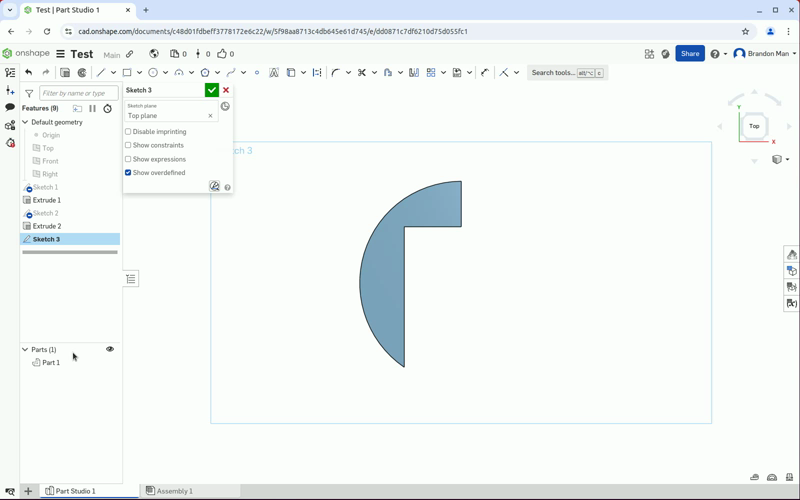
key(y)
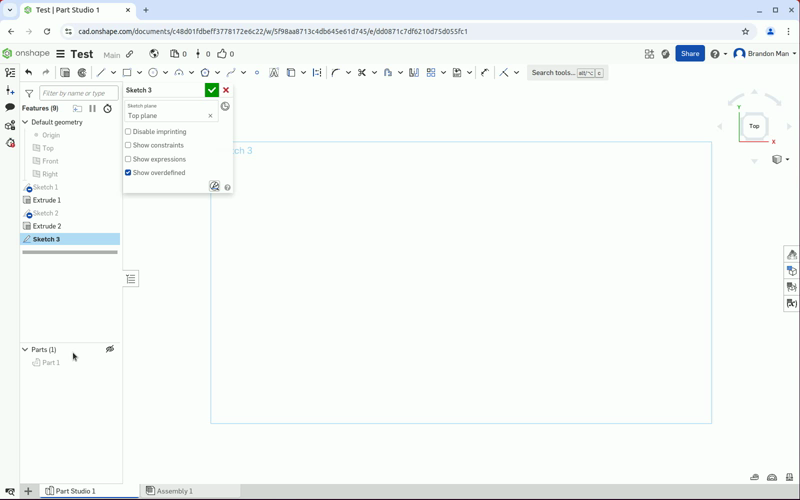
key(a)
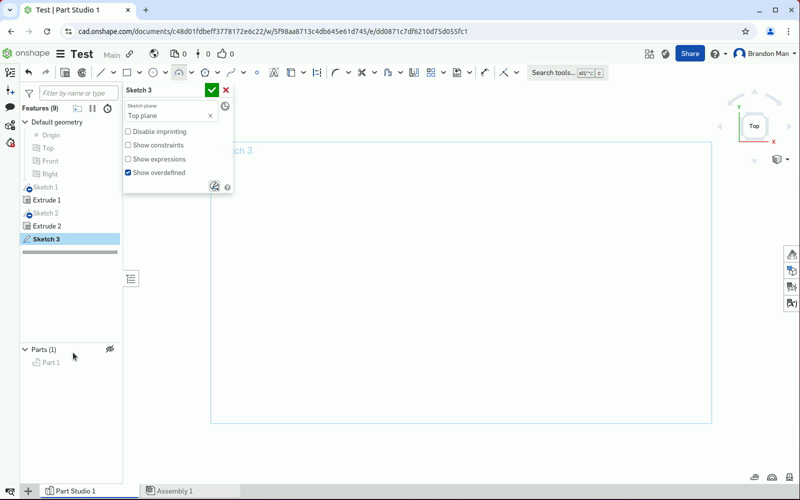
key_down(shift)
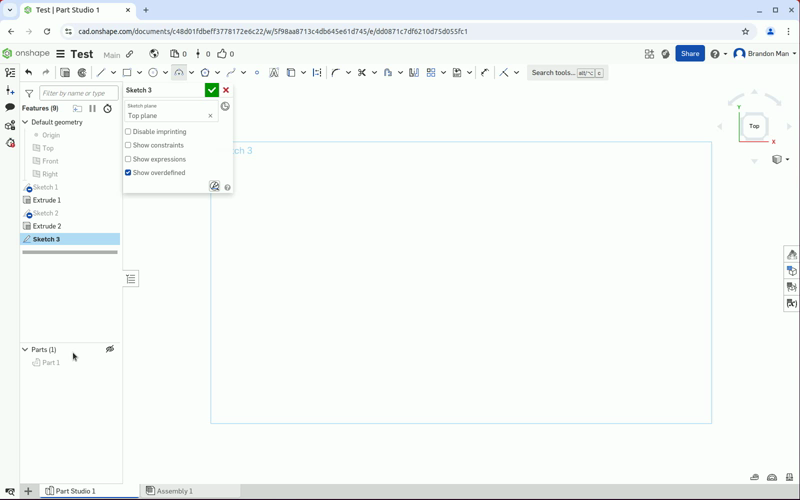
mouse_move(404, 367)
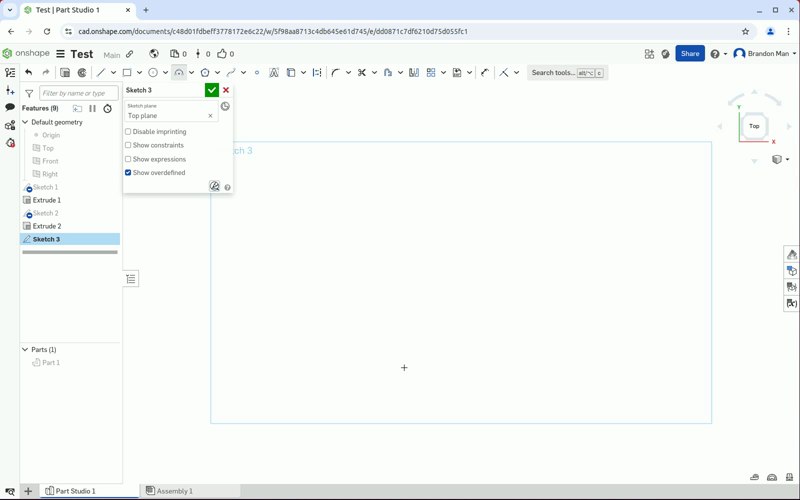
click(404, 367)
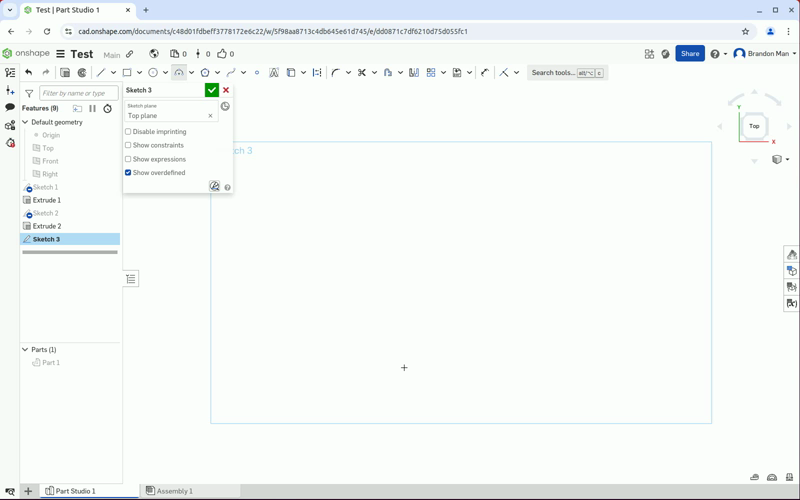
key_up(shift)
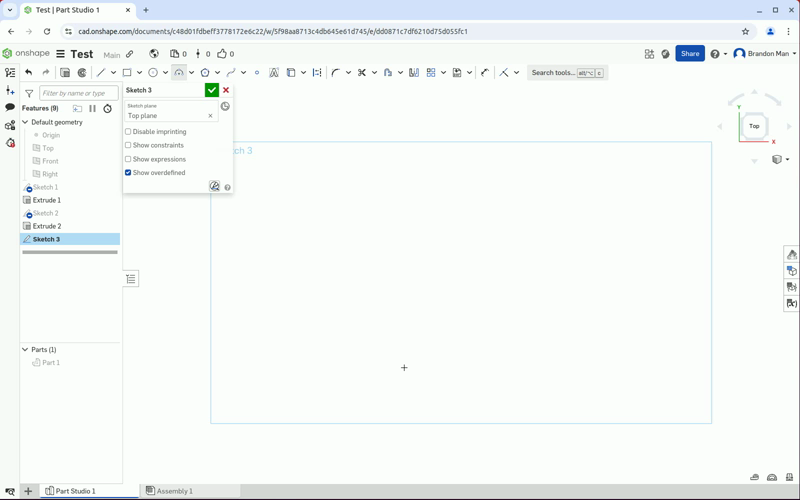
key_down(shift)
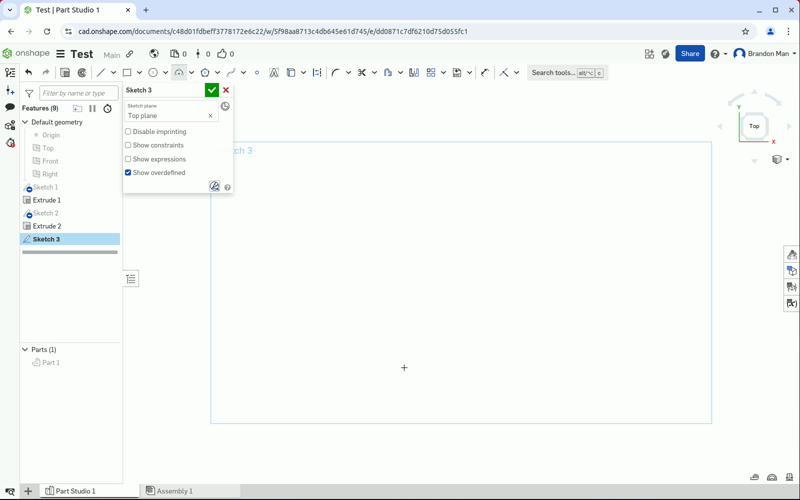
mouse_move(461, 384)
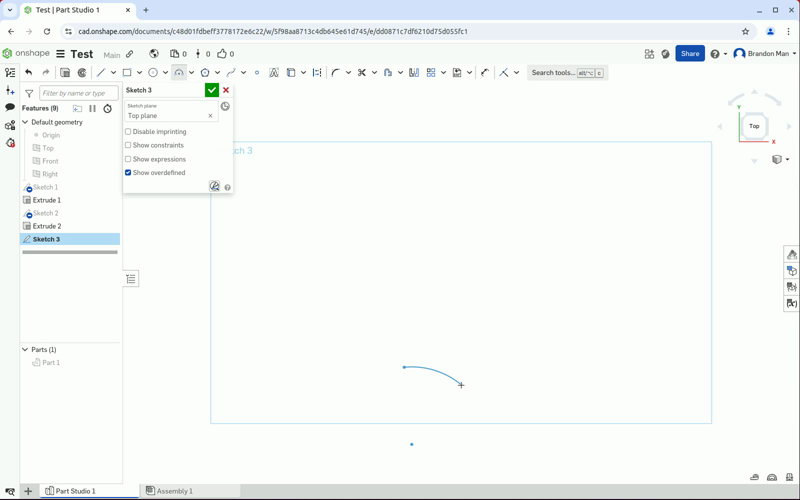
click(461, 384)
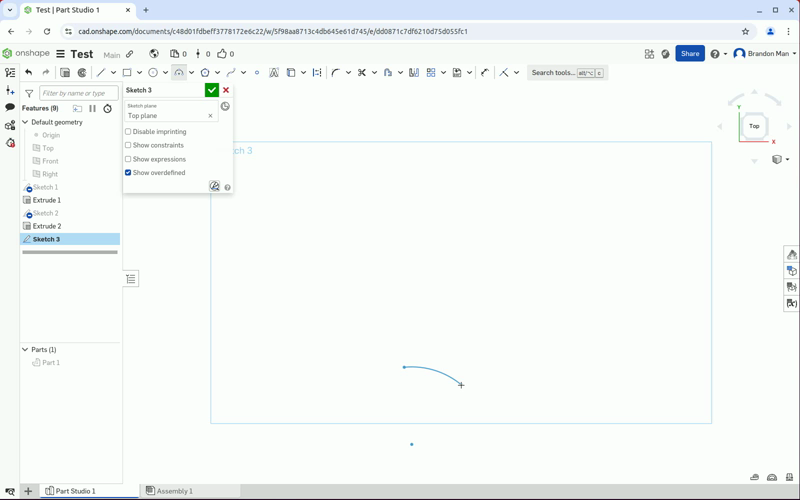
mouse_move(431, 380)
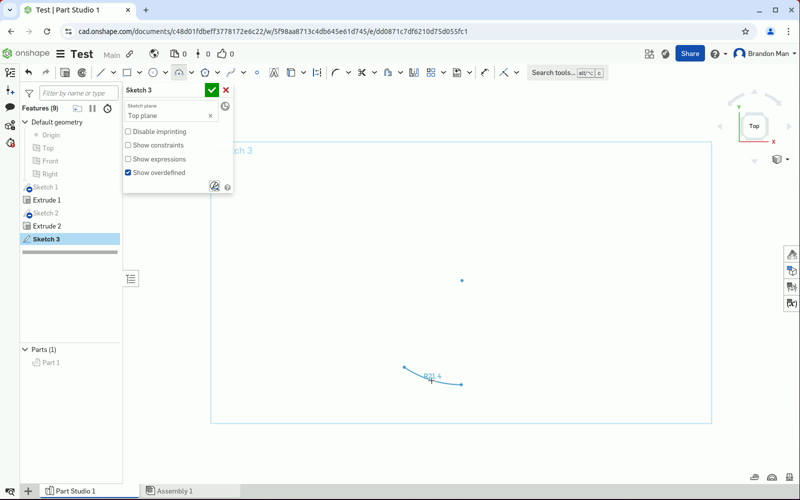
click(431, 380)
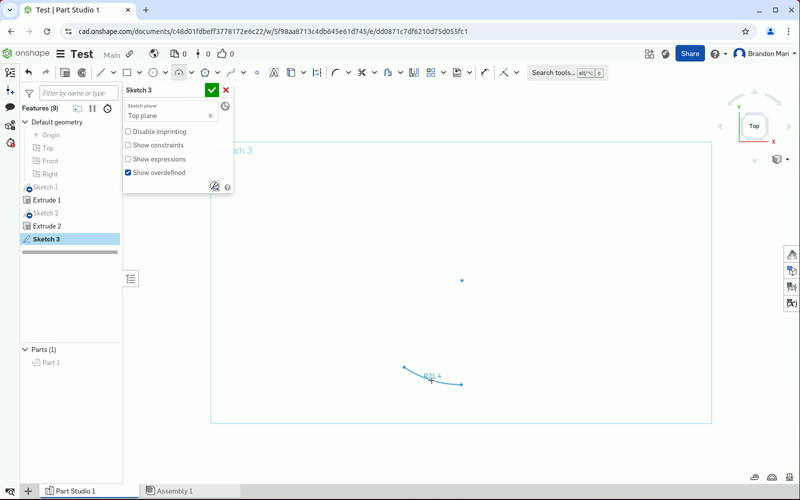
key_up(shift)
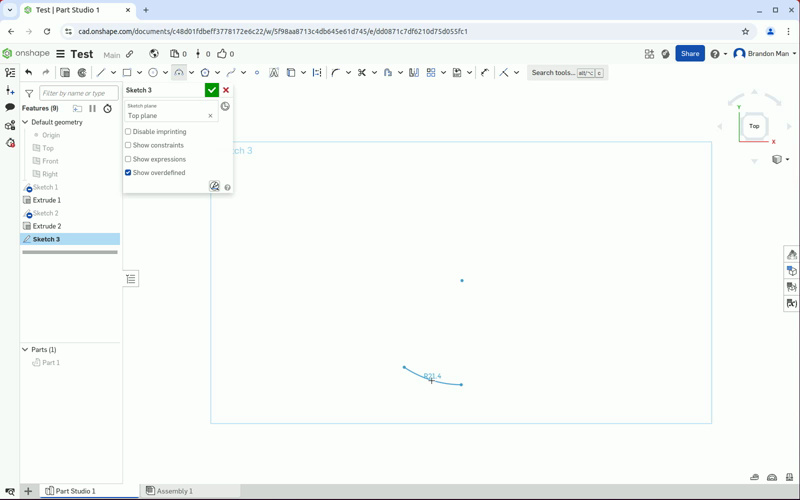
key(esc)
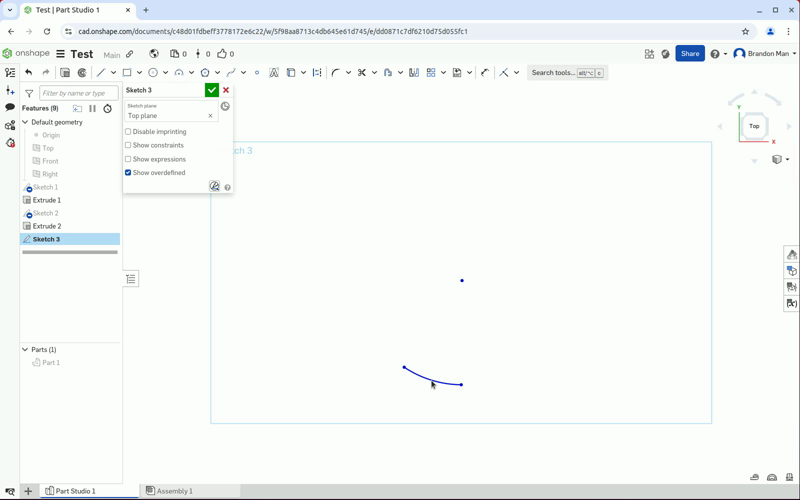
key(l)
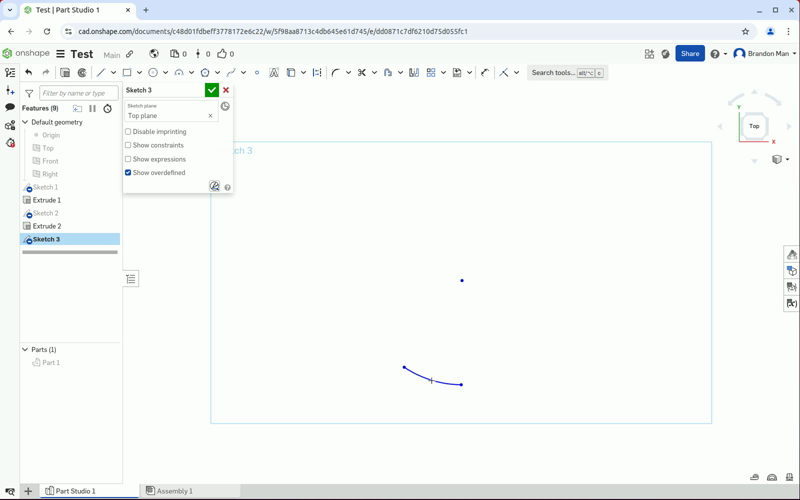
mouse_move(461, 384)
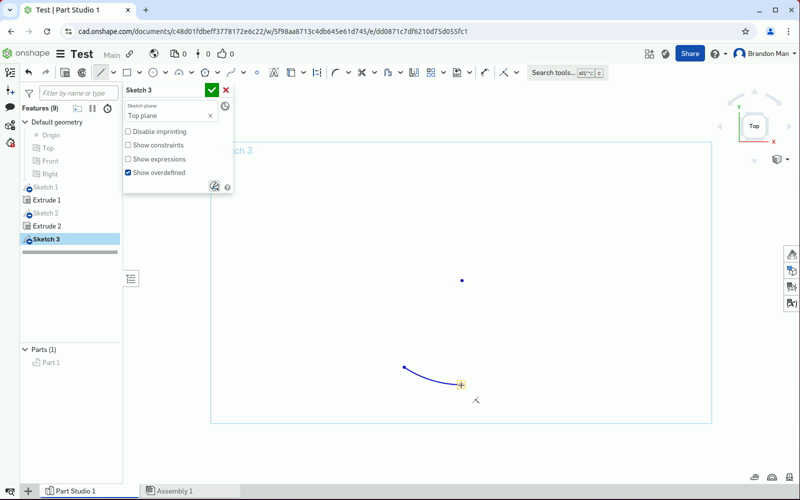
click(461, 384)
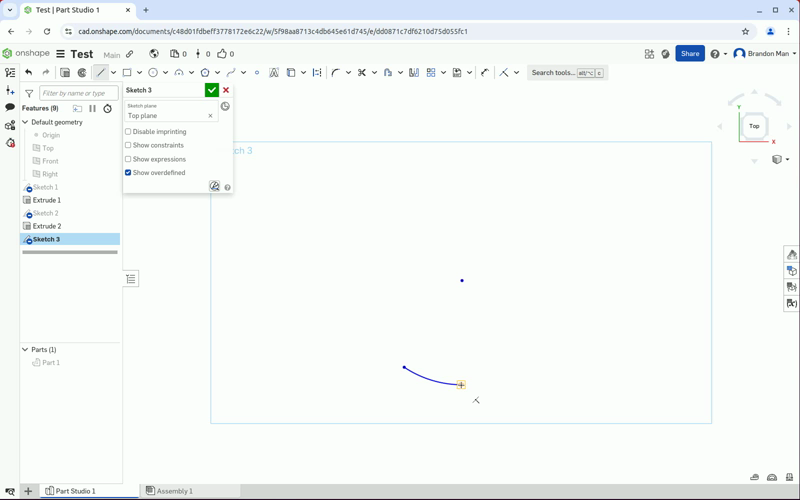
key_down(shift)
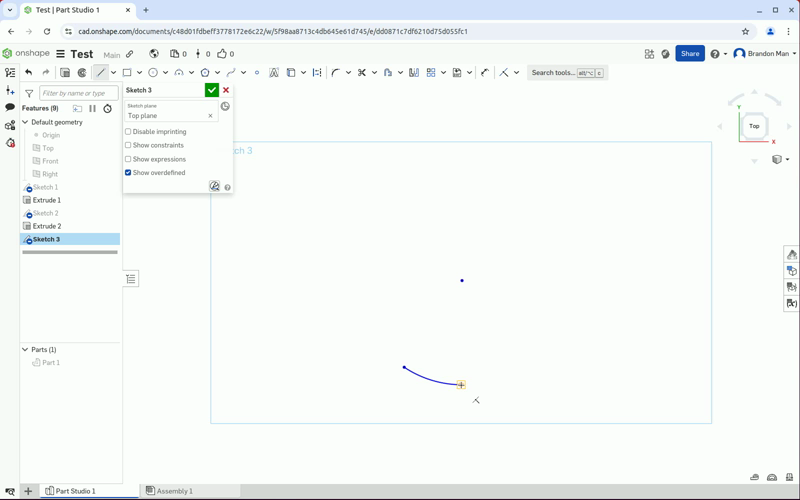
mouse_move(491, 384)
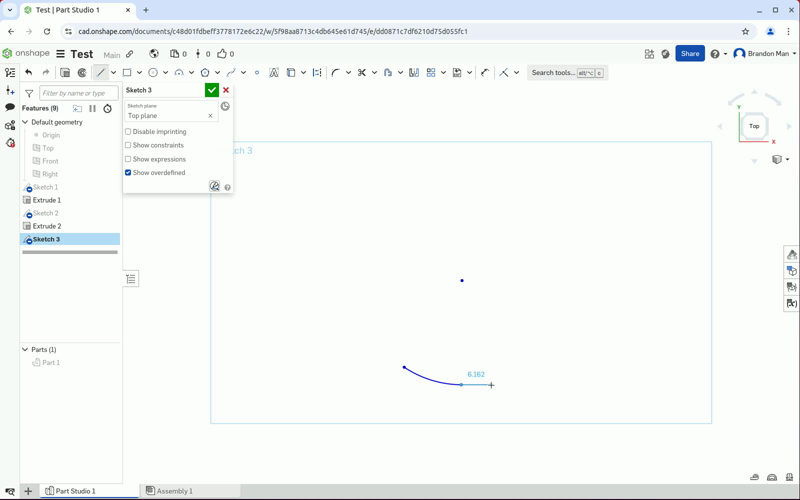
mouse_move(461, 339)
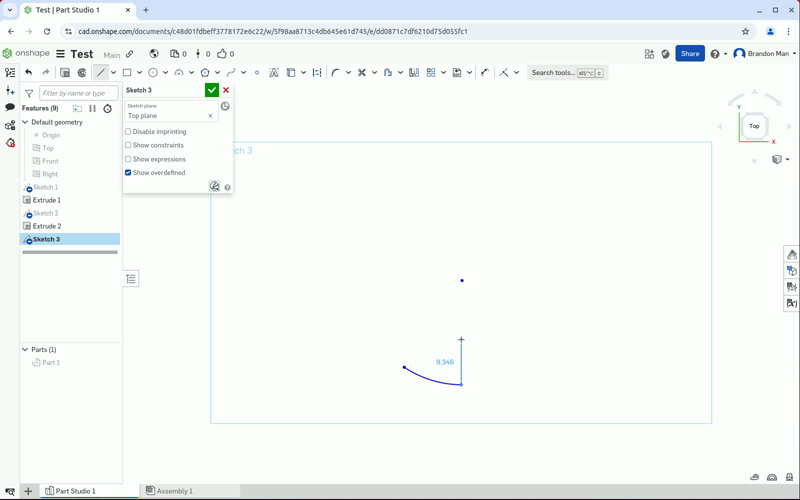
click(461, 339)
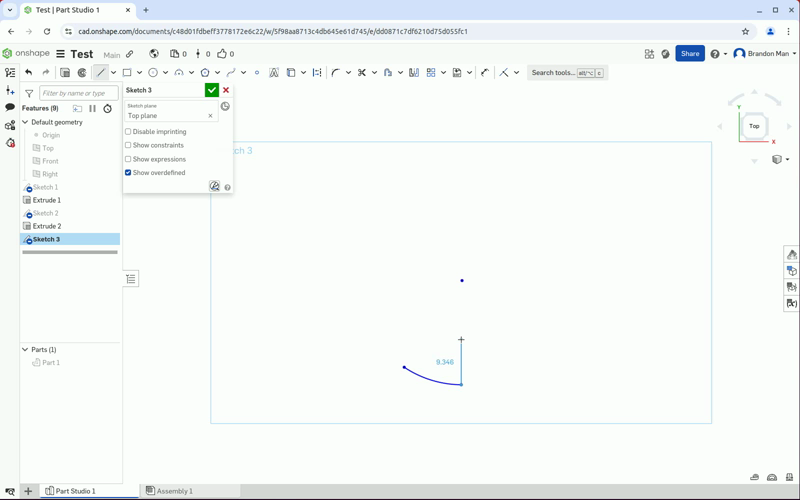
key_up(shift)
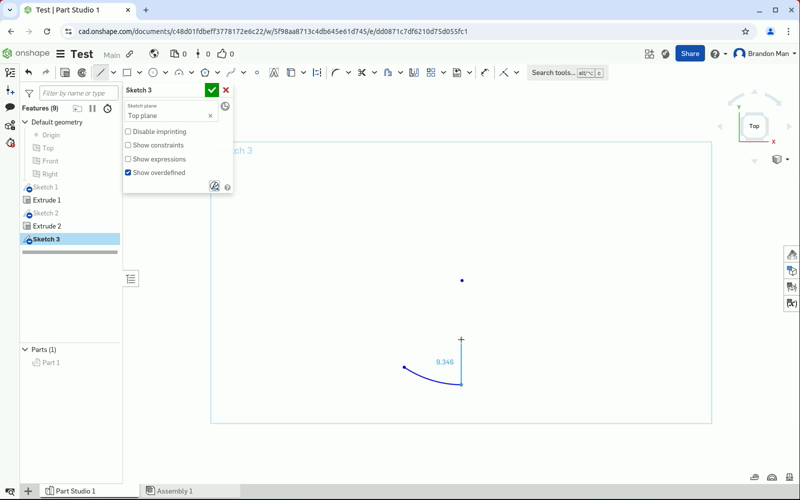
key_down(shift)
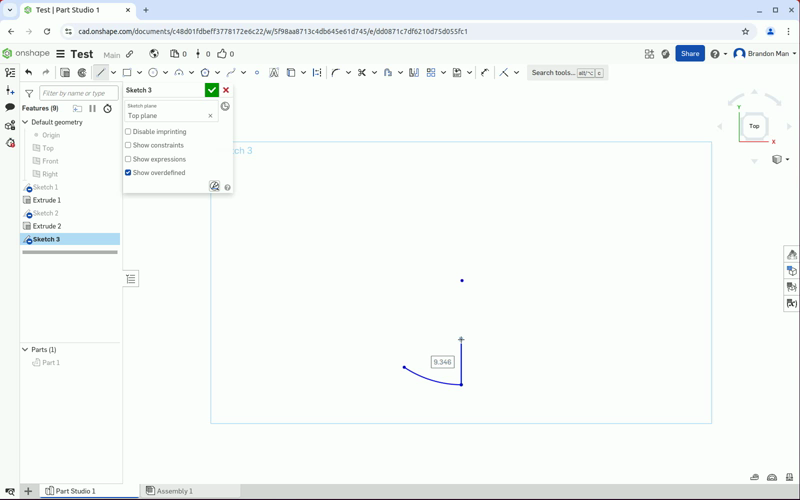
mouse_move(491, 339)
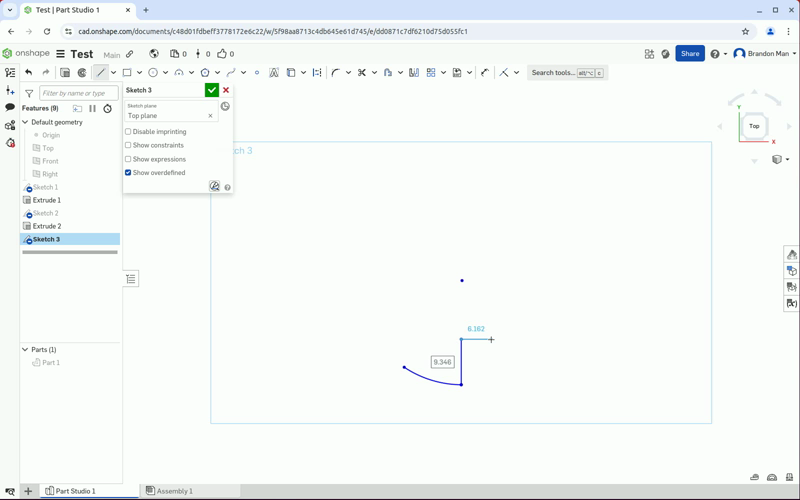
mouse_move(404, 339)
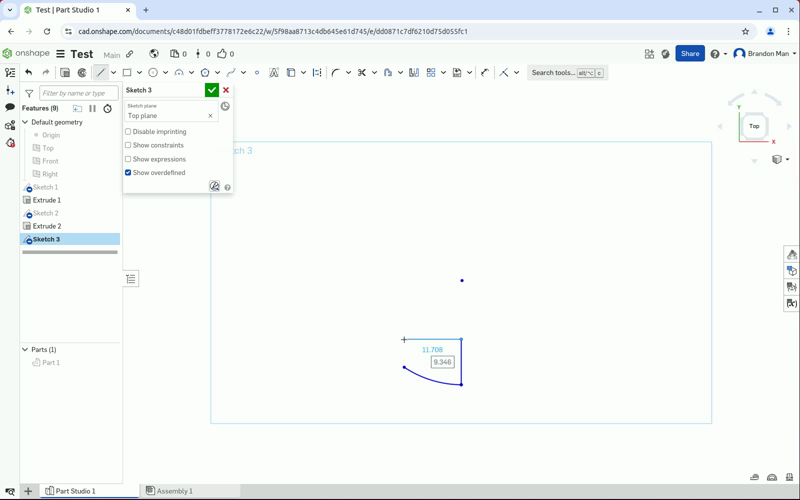
click(404, 339)
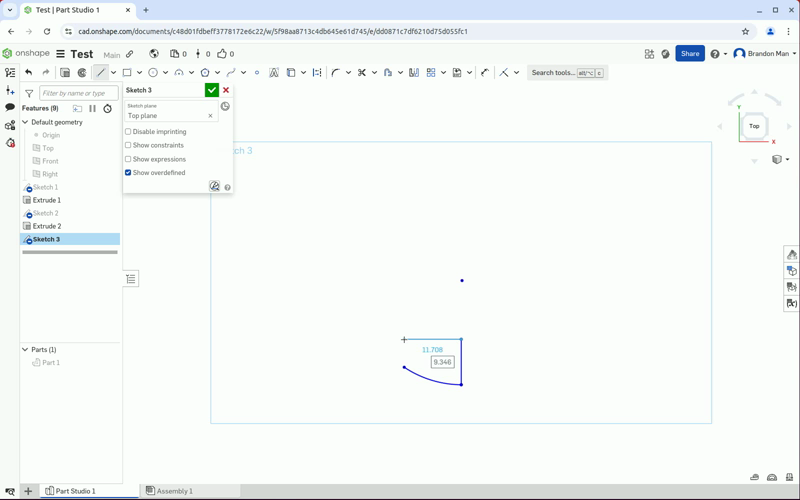
key_up(shift)
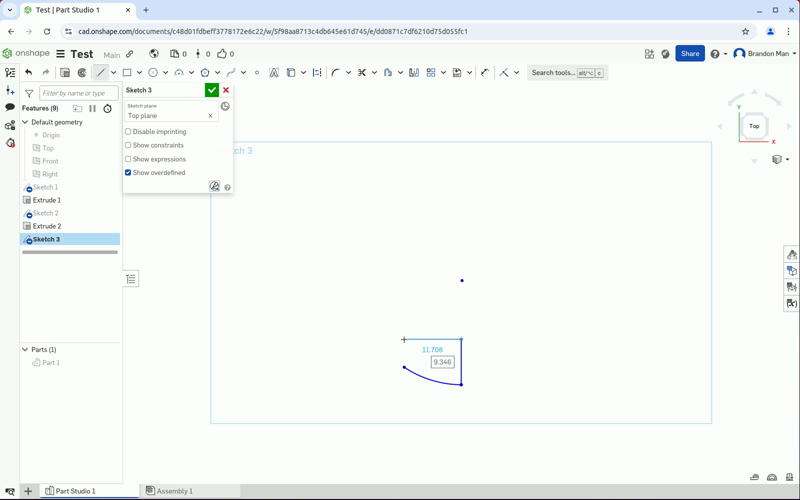
mouse_move(434, 339)
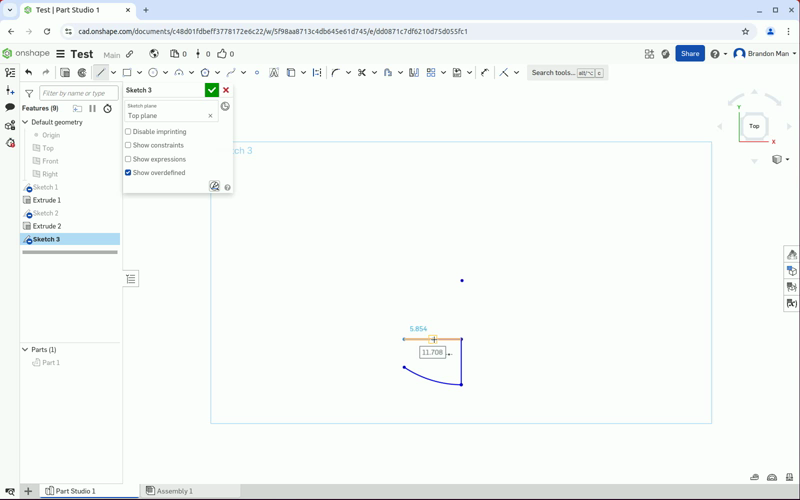
key_down(shift)
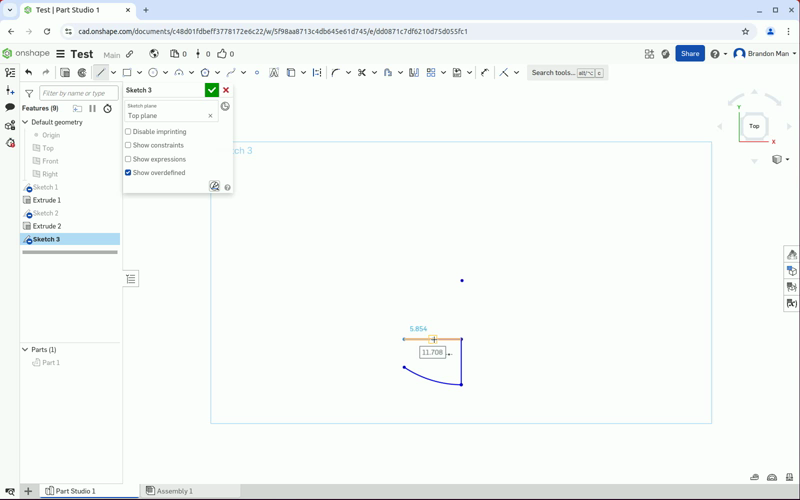
mouse_move(404, 367)
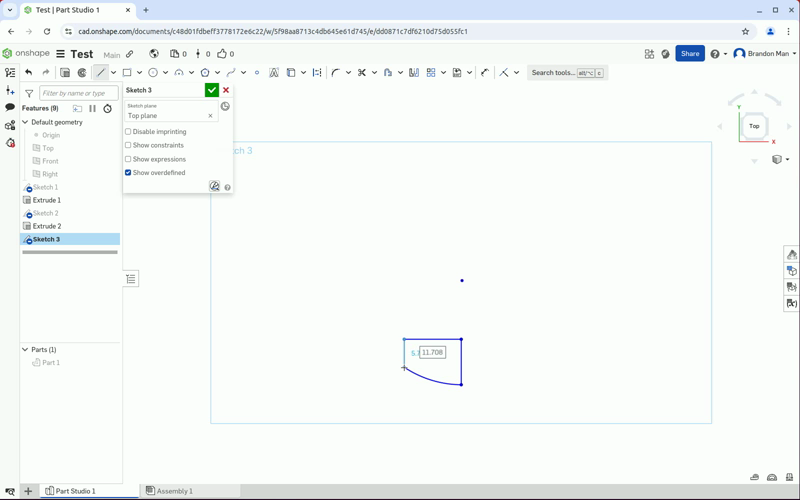
key_up(shift)
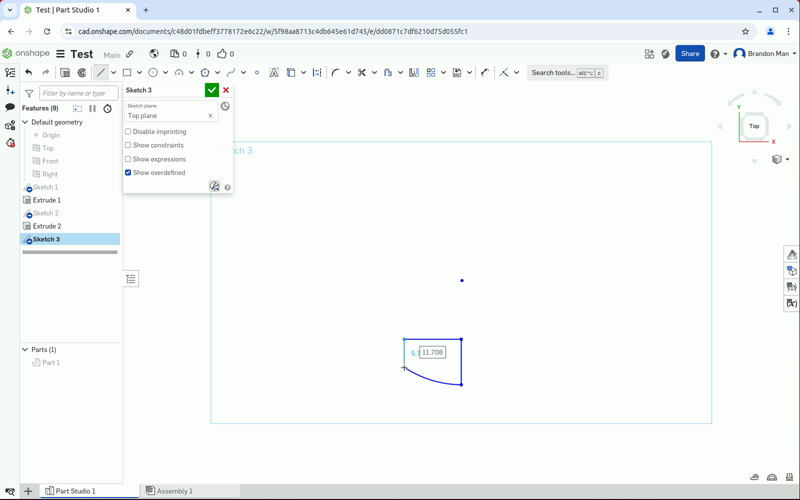
click(404, 367)
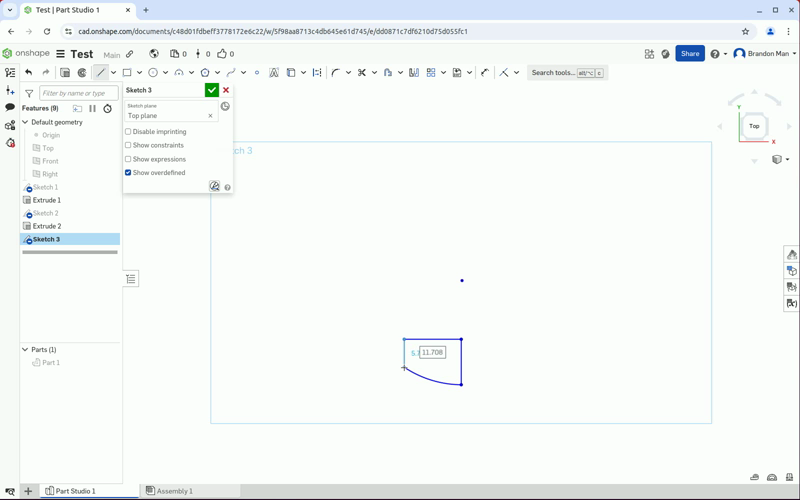
key(esc)
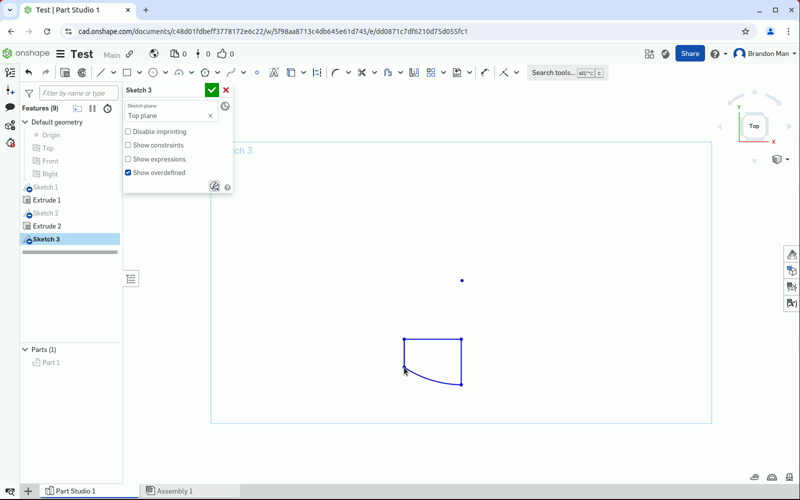
mouse_move(432, 356)
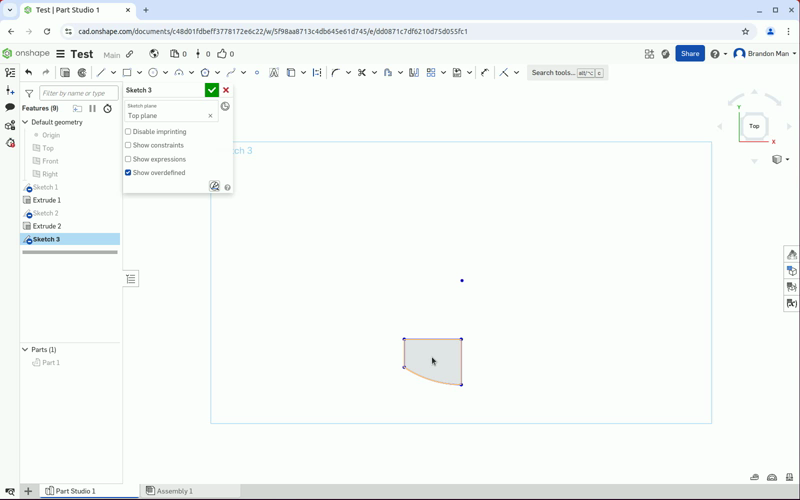
click(432, 356)
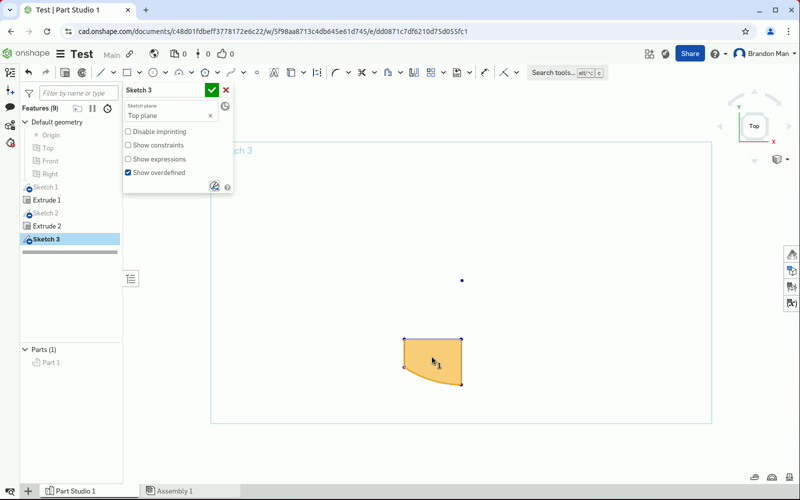
mouse_move(73, 352)
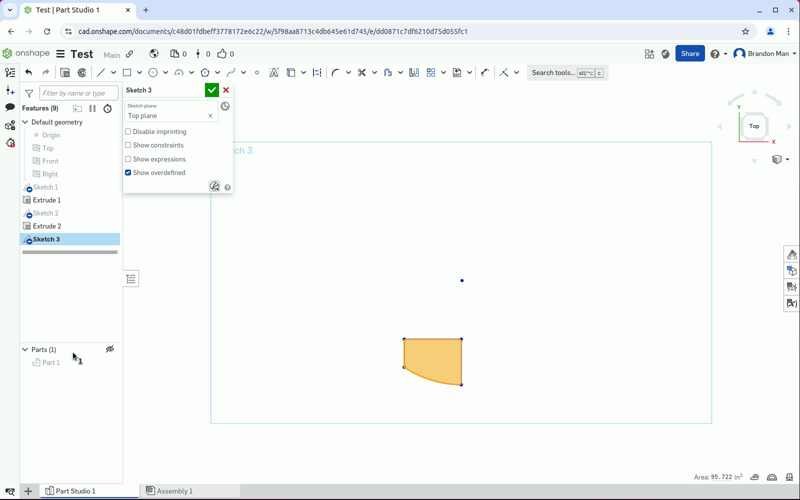
key(shift+y)
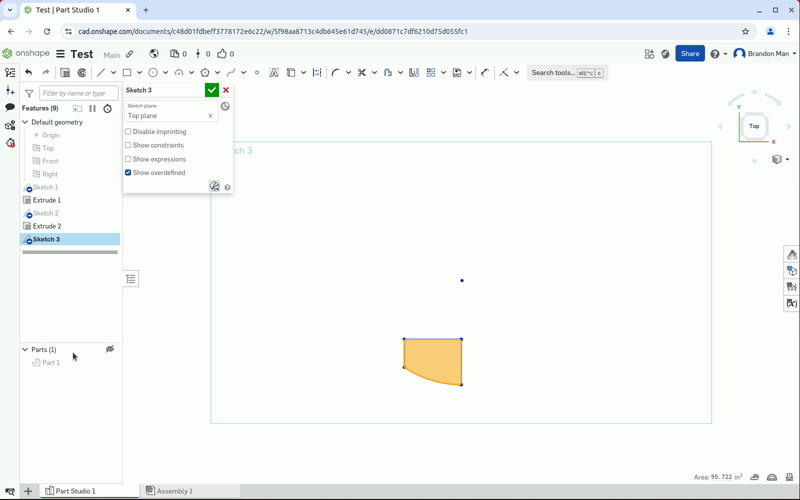
key(shift+e)
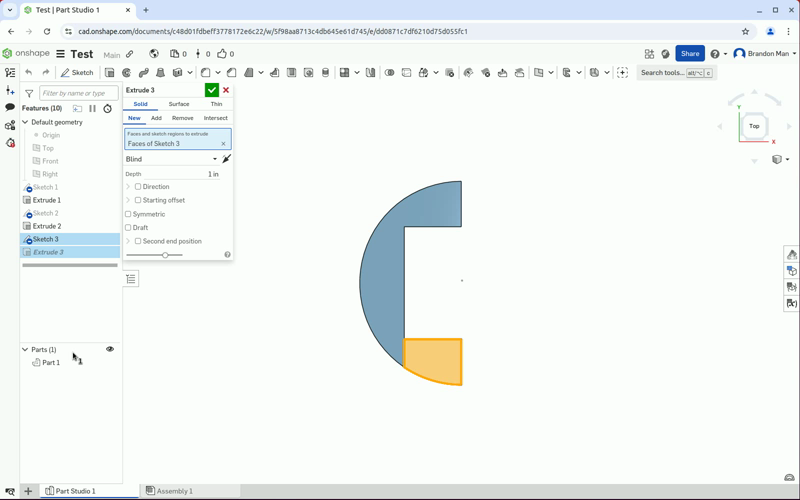
mouse_move(143, 106)
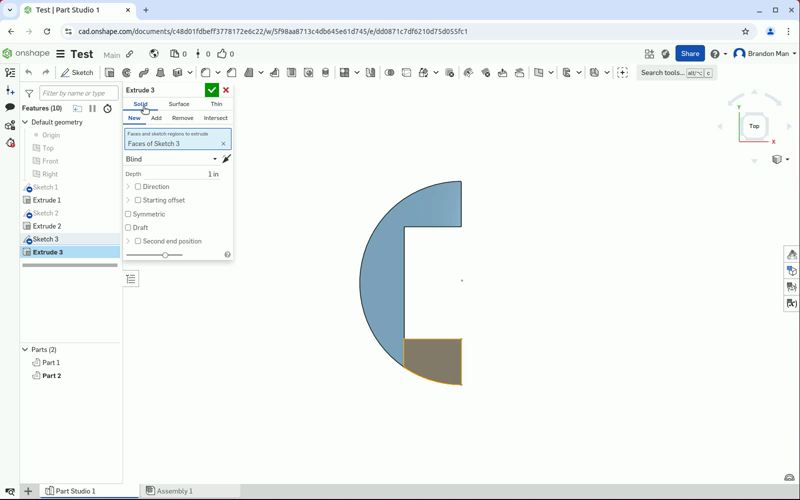
click(143, 106)
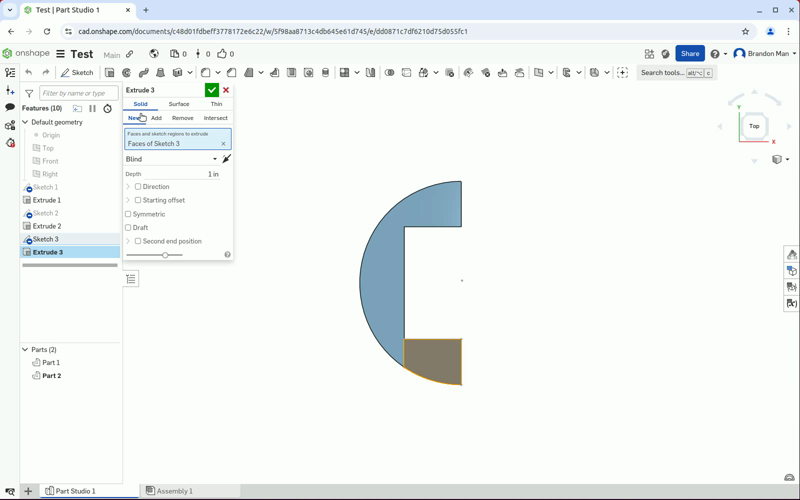
mouse_move(137, 120)
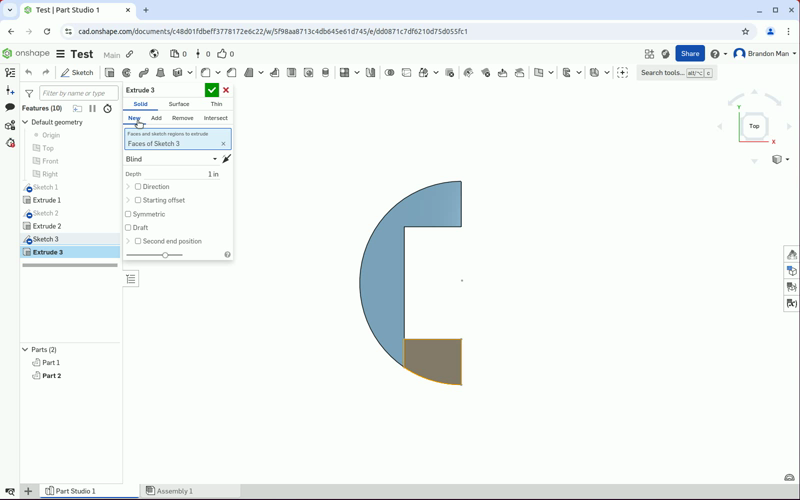
click(137, 120)
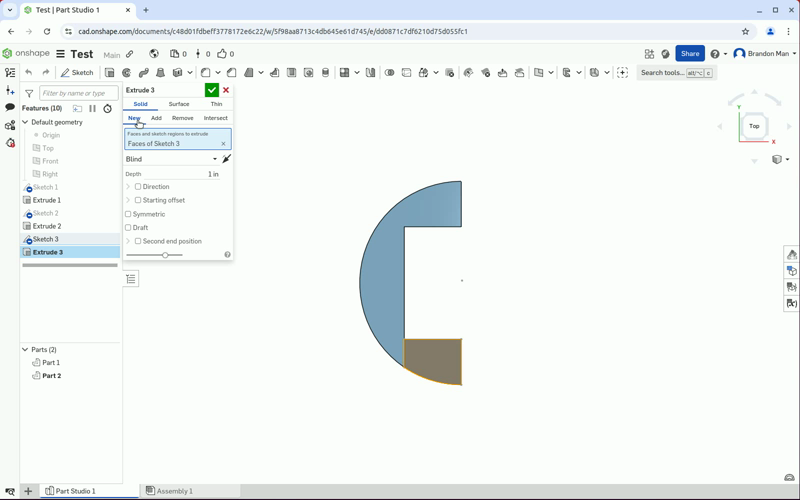
key(tab, 4)
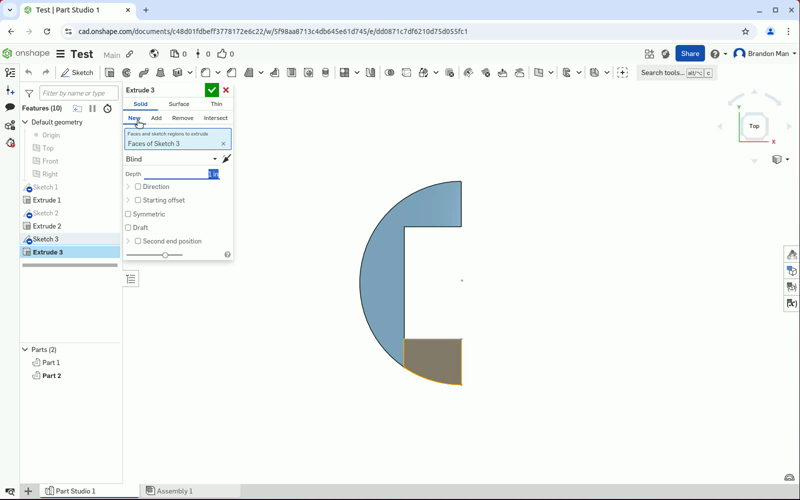
text(-23.108)
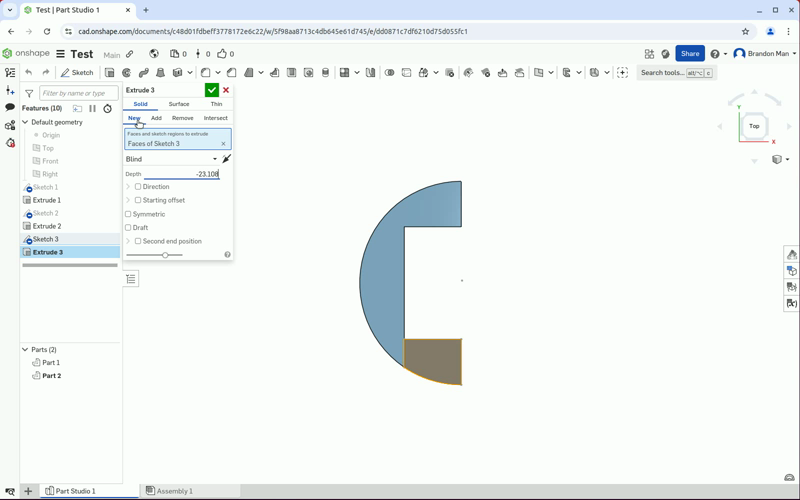
key(enter)
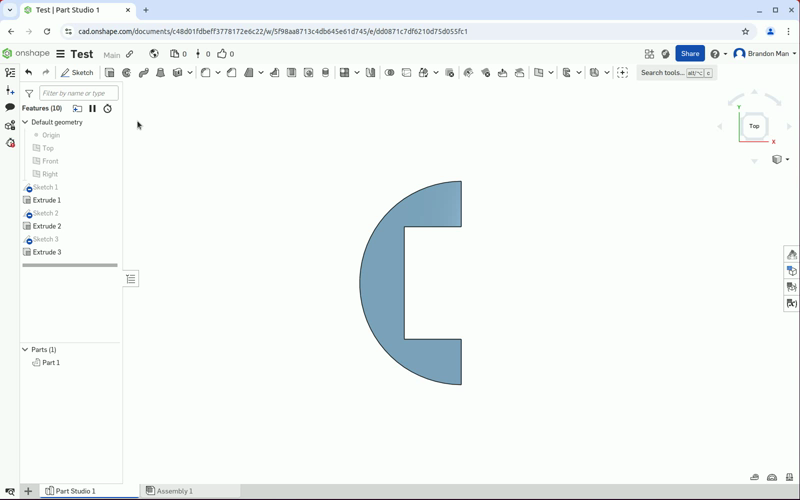
key(shift+h)
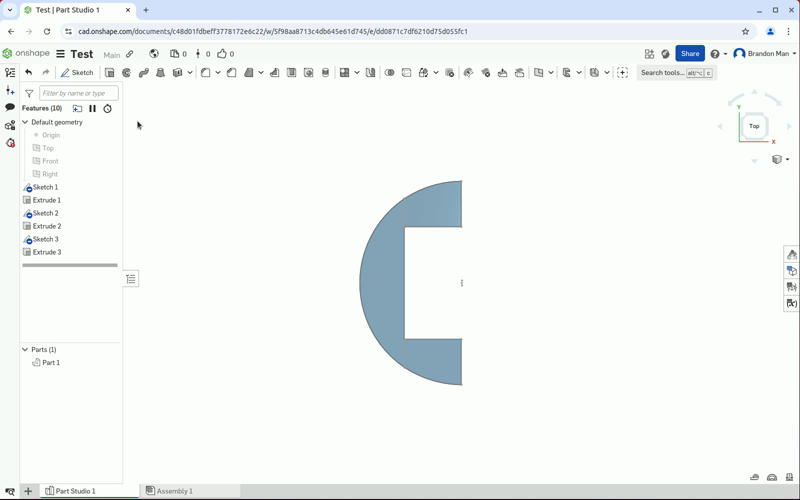
key(shift+h)
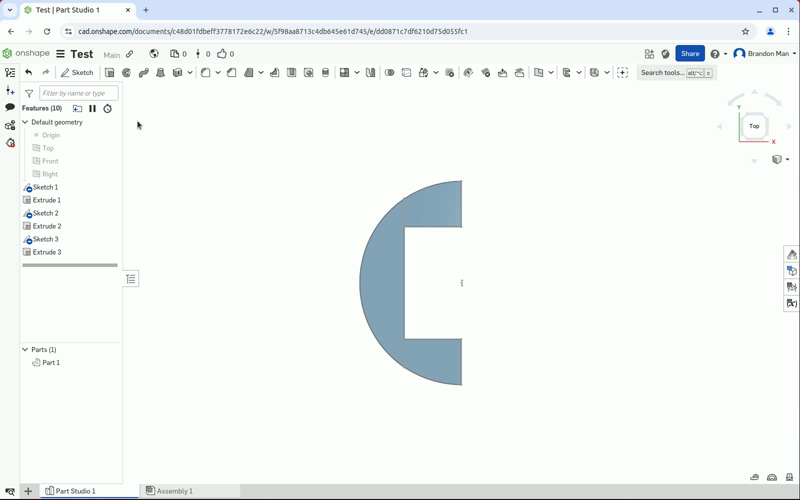
key(shift+7)
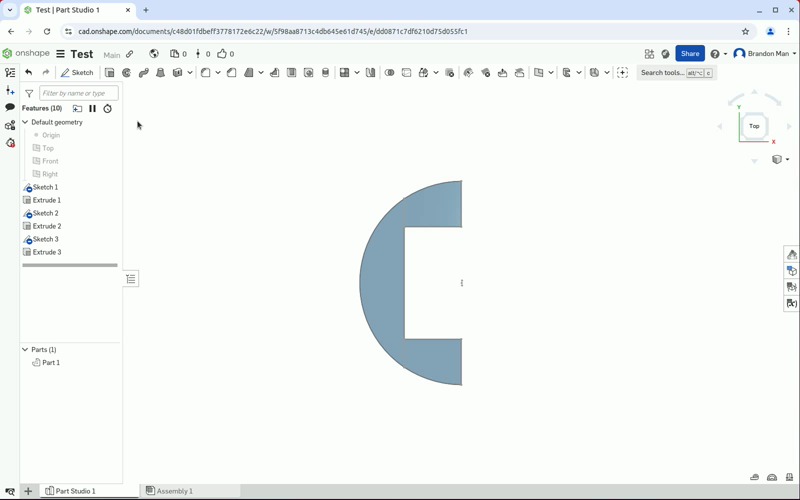
key(up, 3)
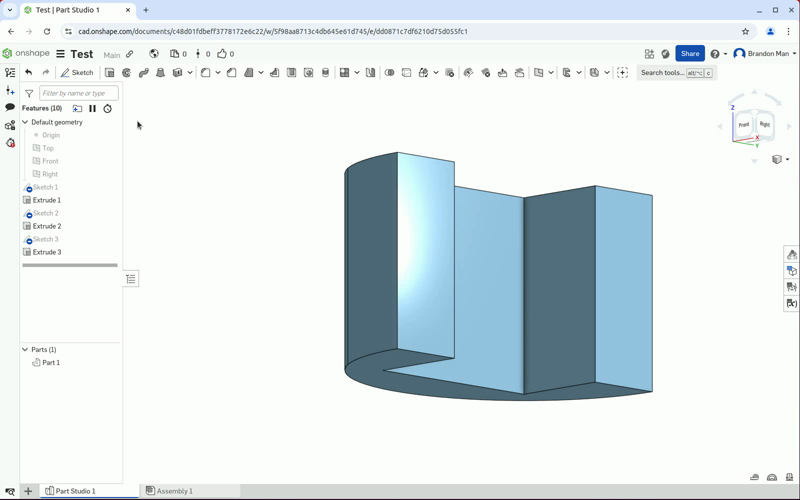
key(left, 3)
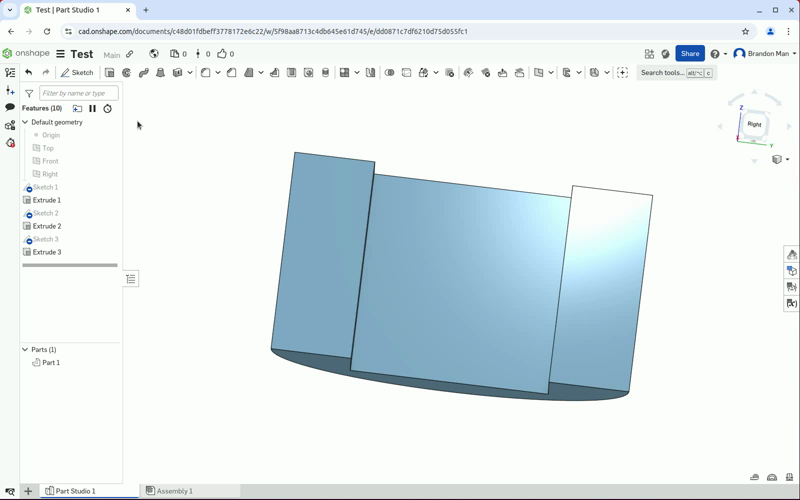
key(right, 3)
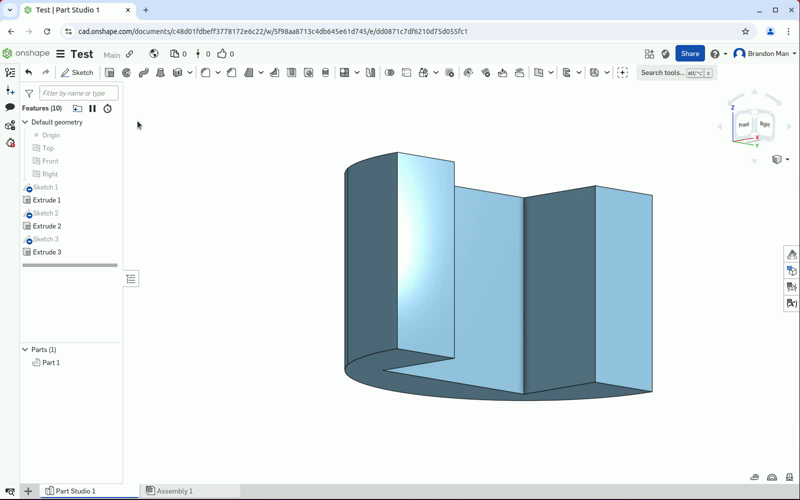
key(down, 3)
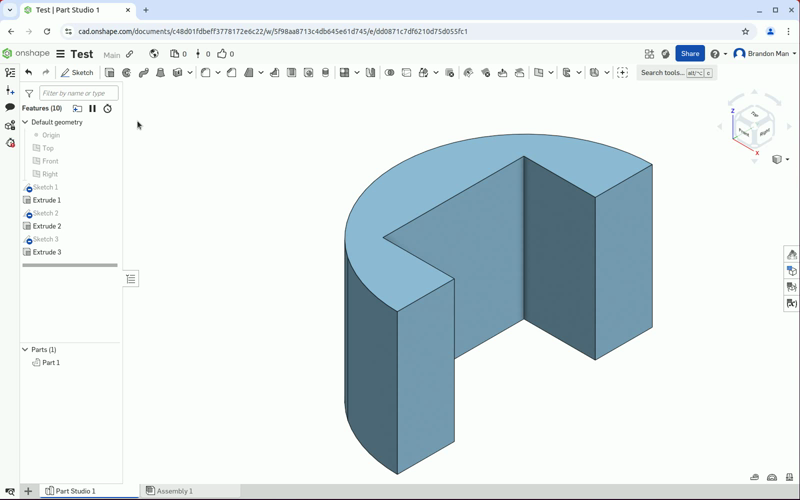
mouse_move(73, 189)
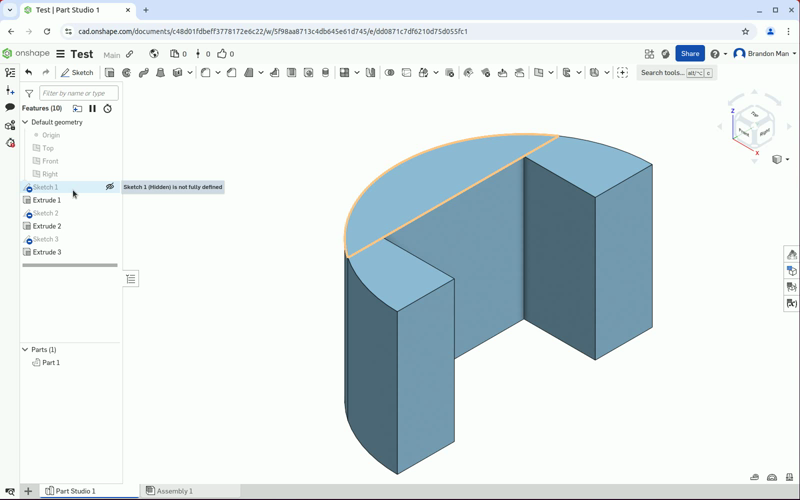
click(73, 189)